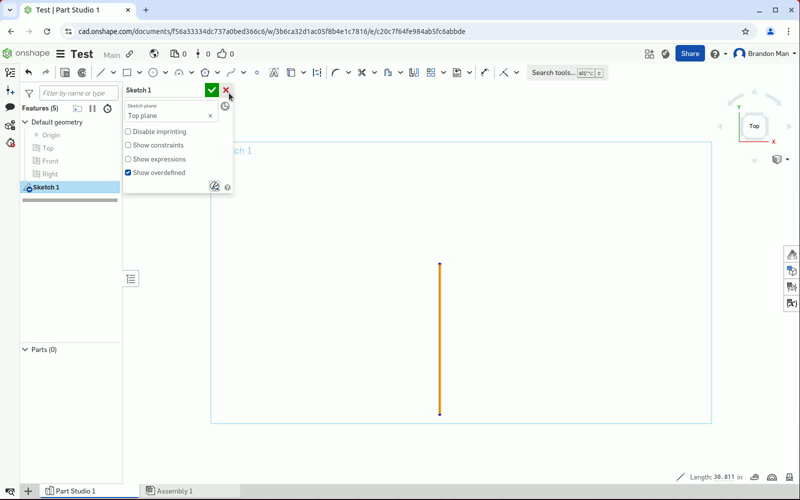
key(shift+h)
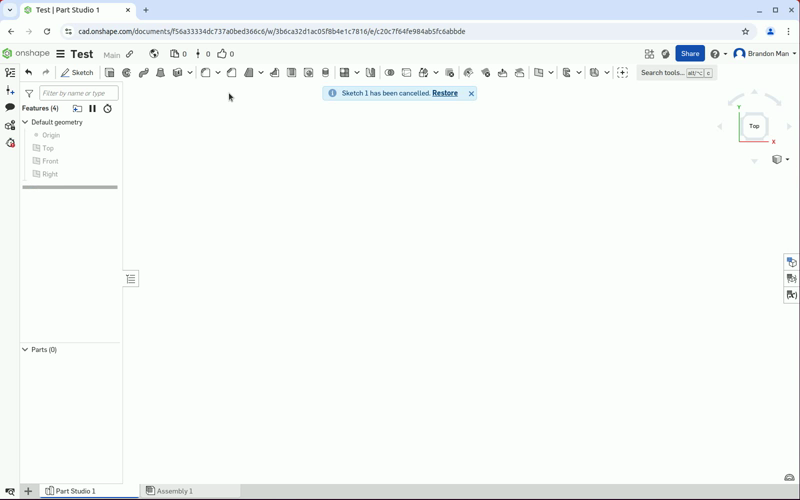
mouse_move(73, 352)
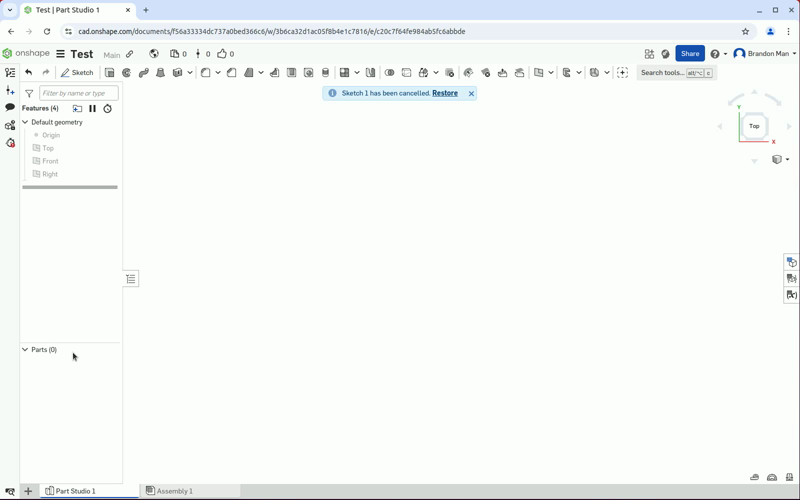
key(y)
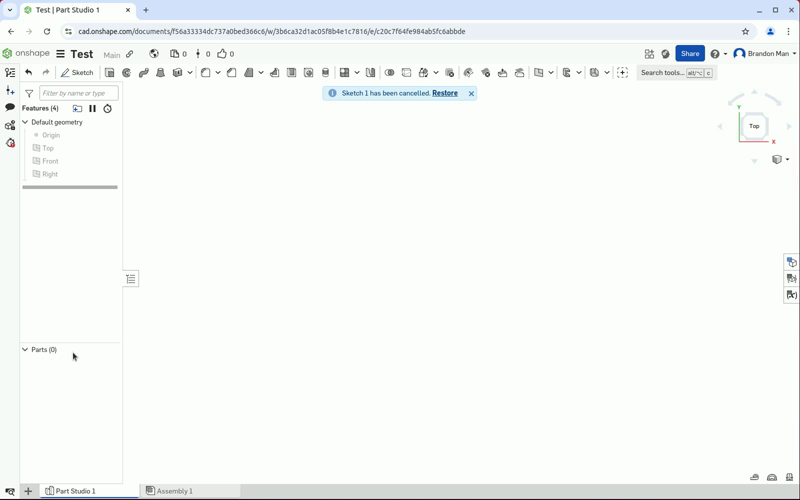
key(shift+p)
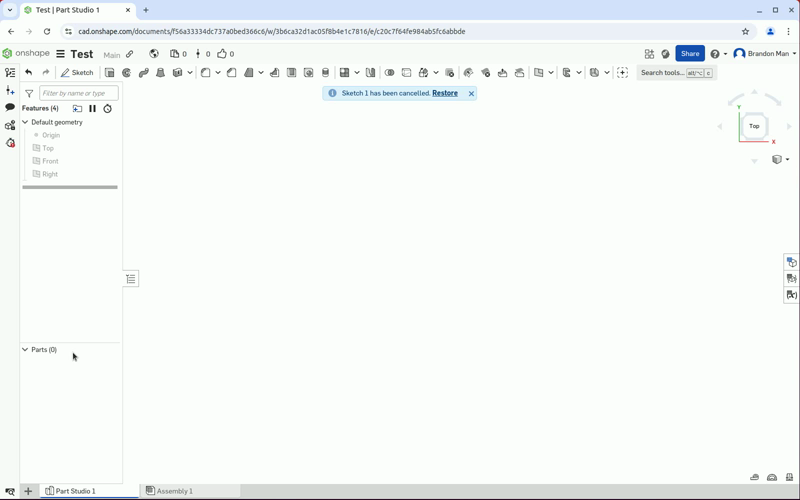
key(space)
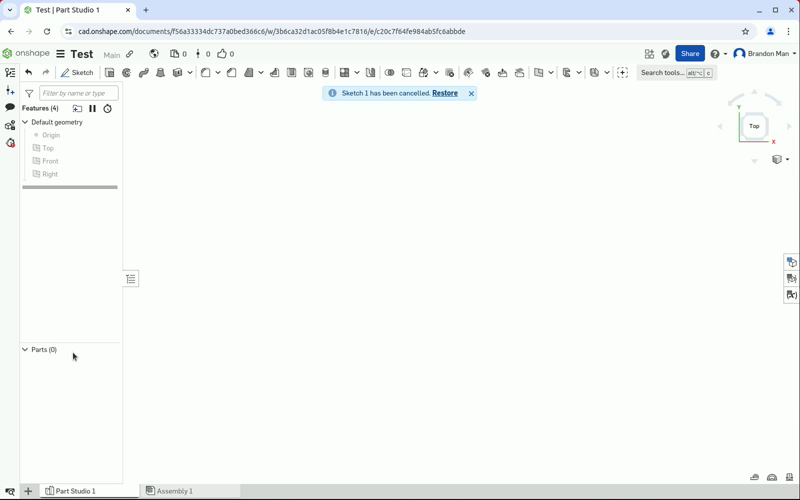
key_down(shift)
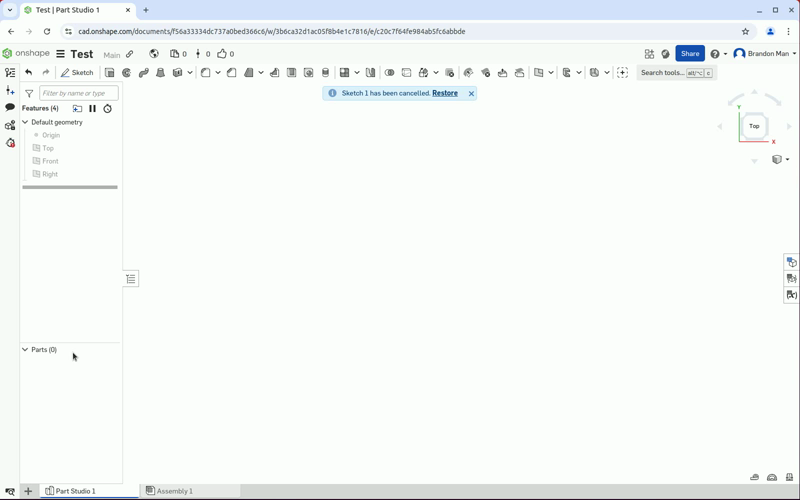
key(up)
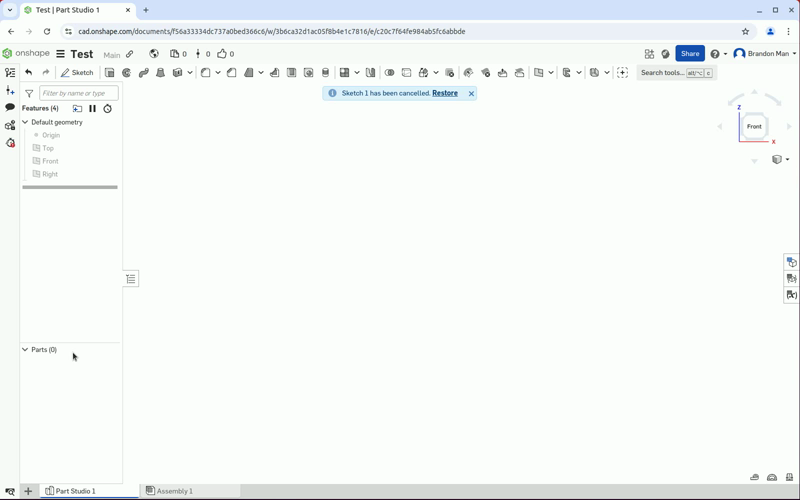
key_up(shift)
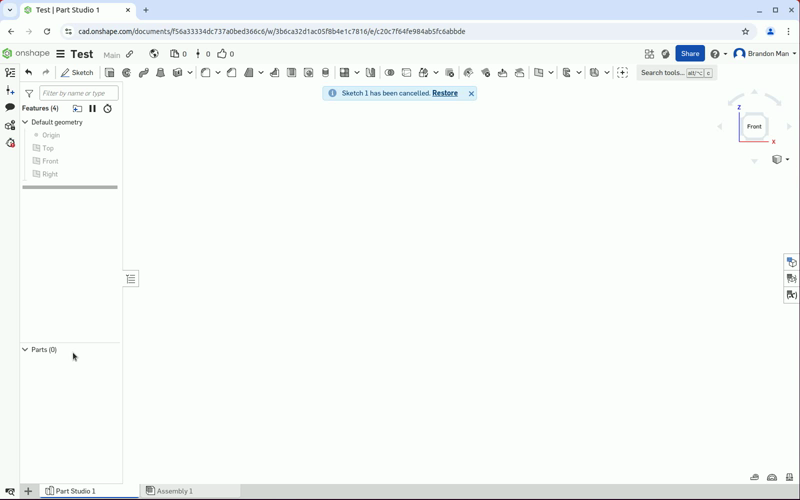
mouse_move(73, 352)
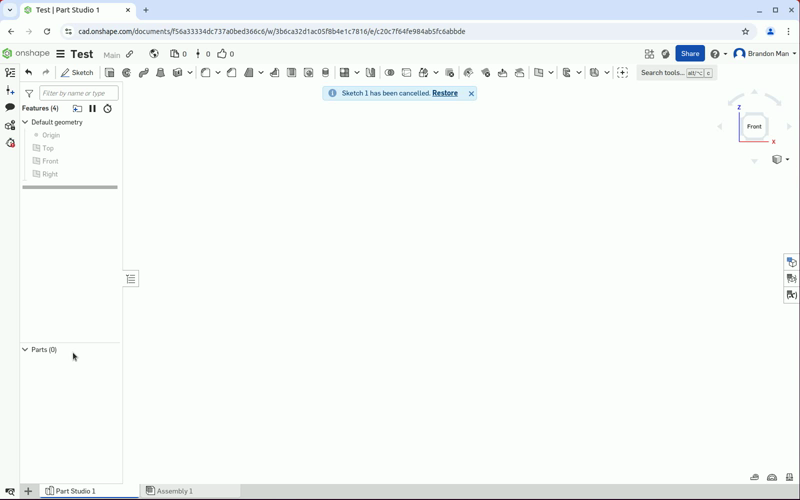
key(shift+y)
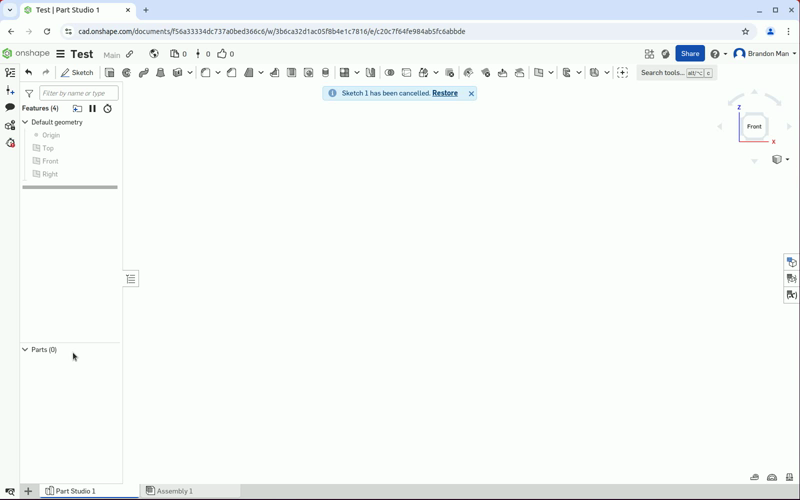
key(shift+s)
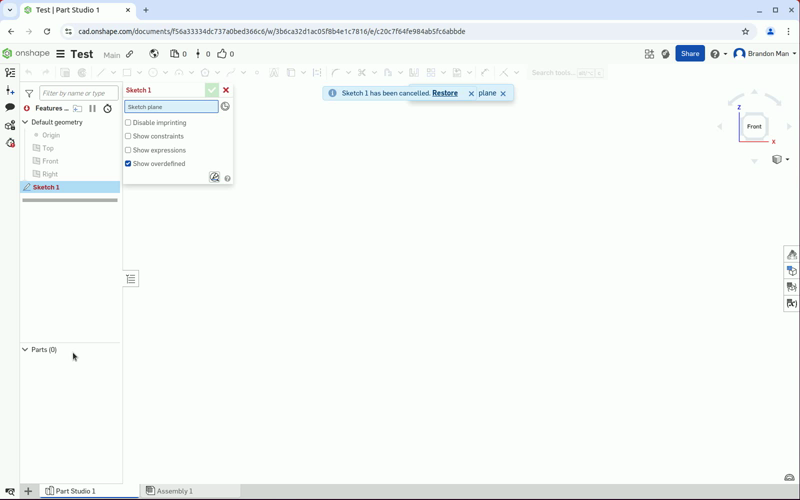
mouse_move(73, 163)
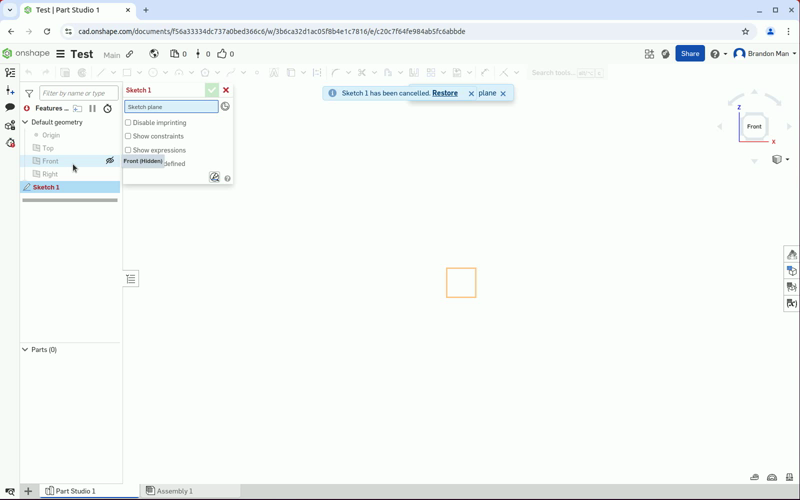
click(73, 163)
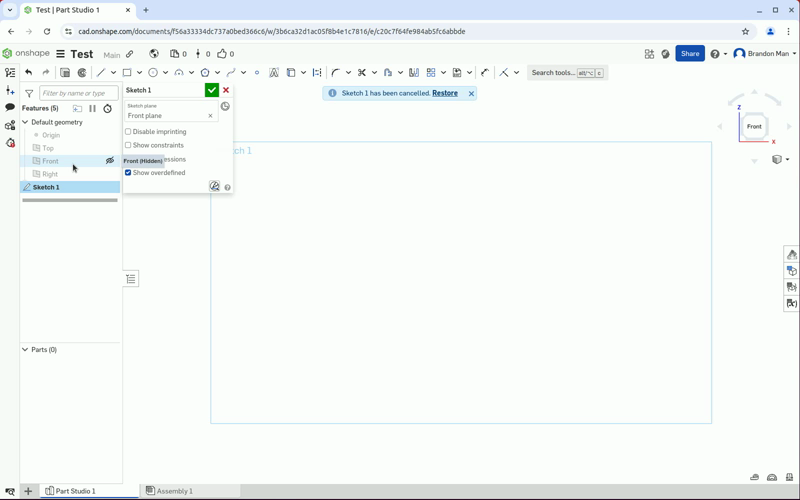
mouse_move(73, 352)
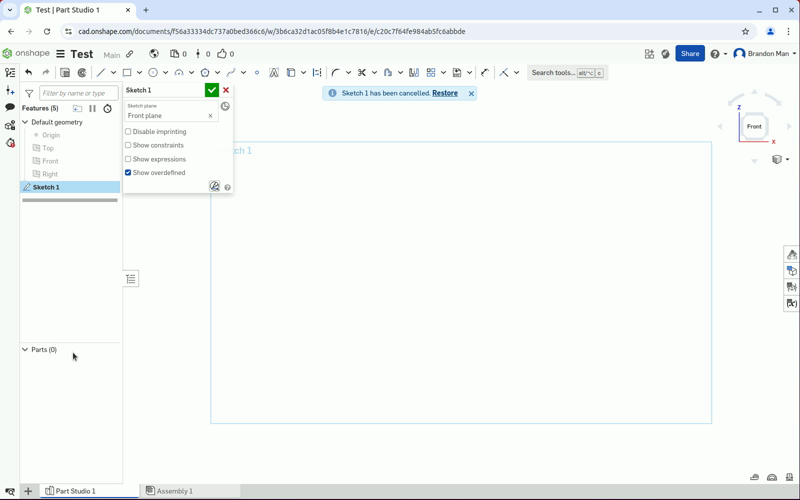
key(y)
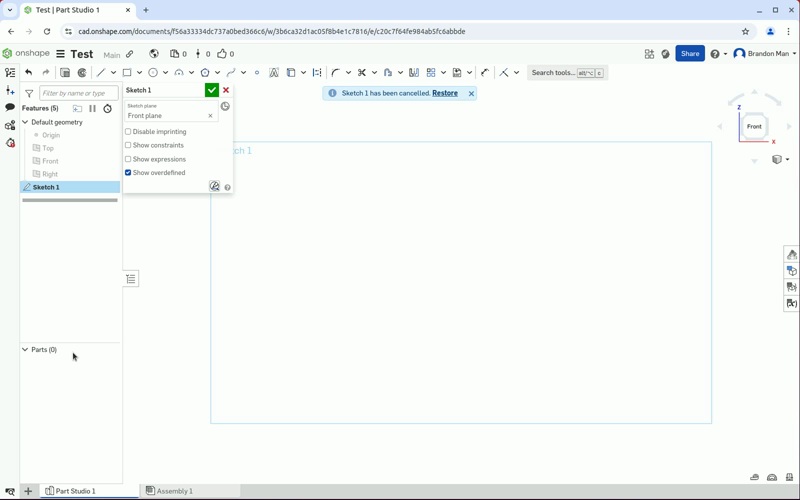
key(c)
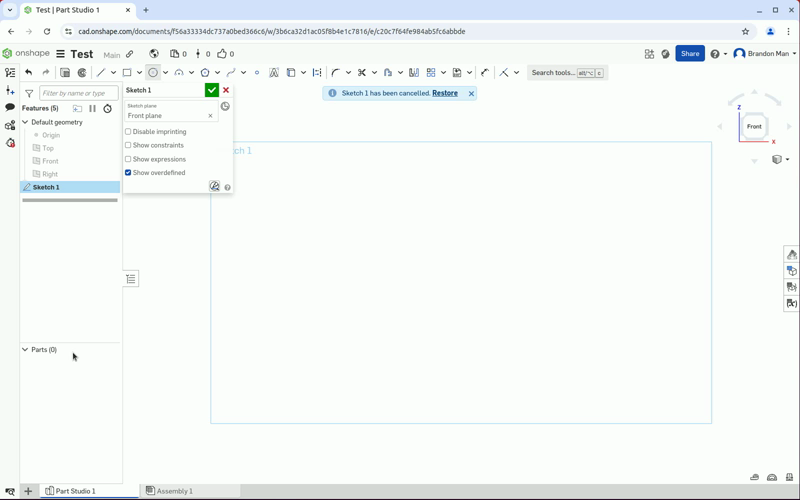
key_down(shift)
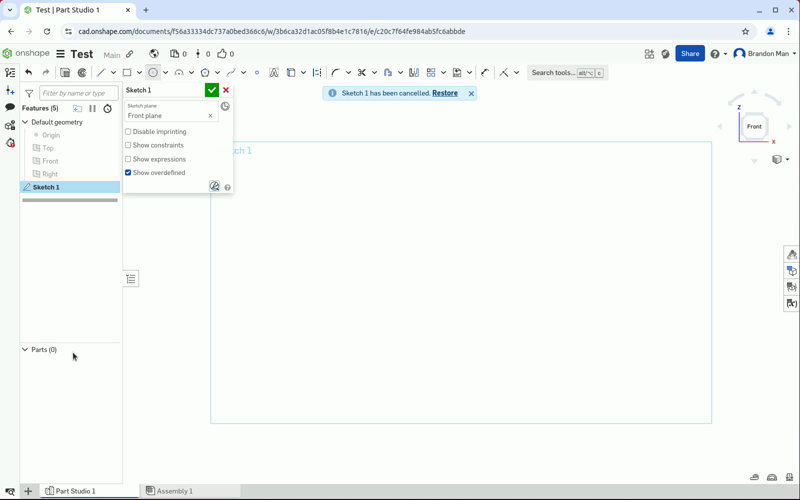
mouse_move(460, 282)
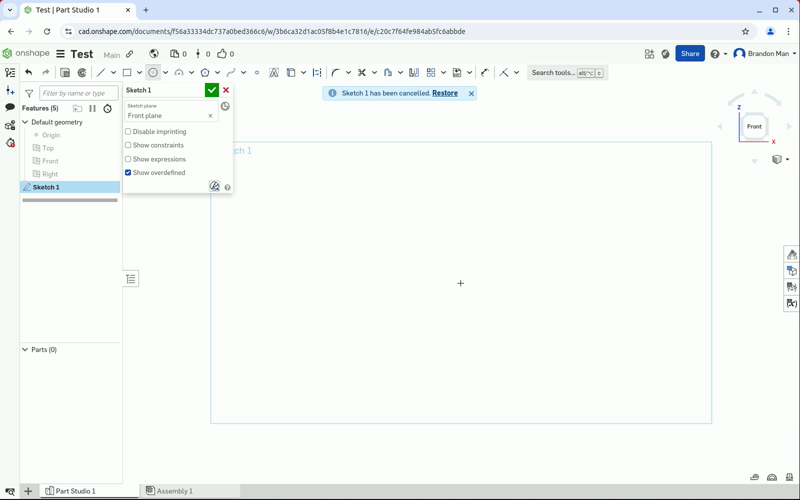
click(460, 282)
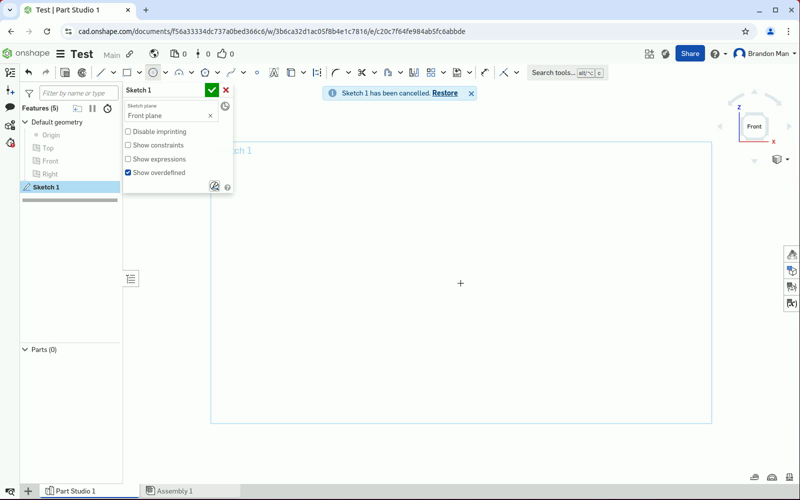
key_up(shift)
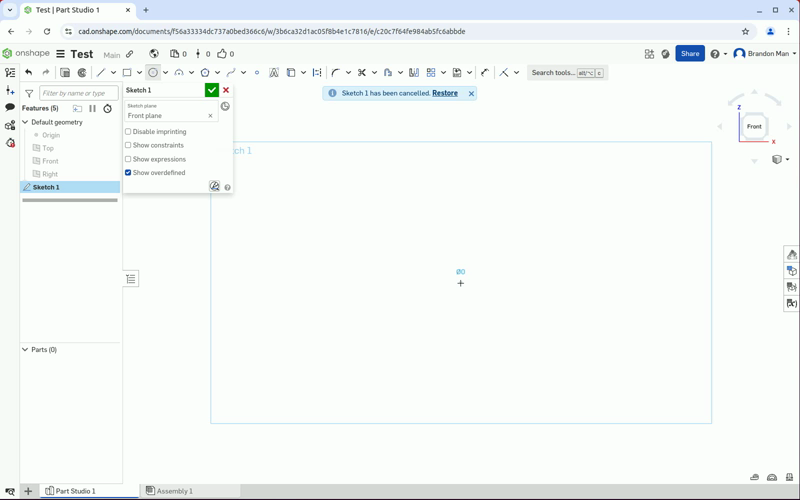
mouse_move(528, 282)
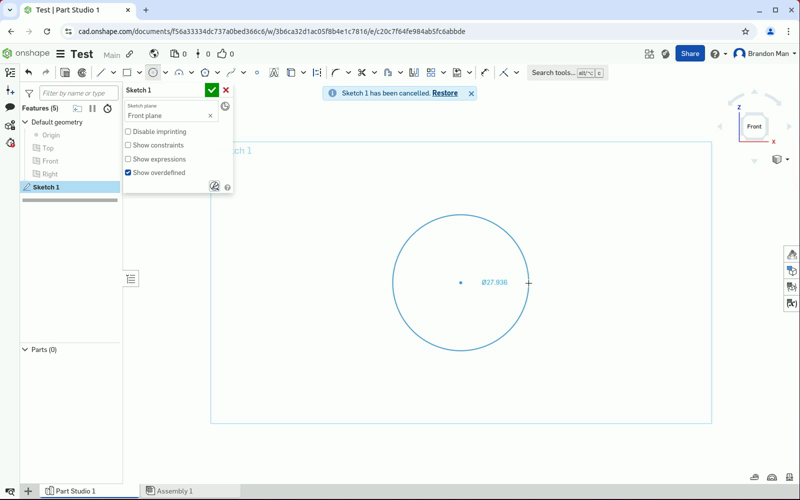
click(528, 282)
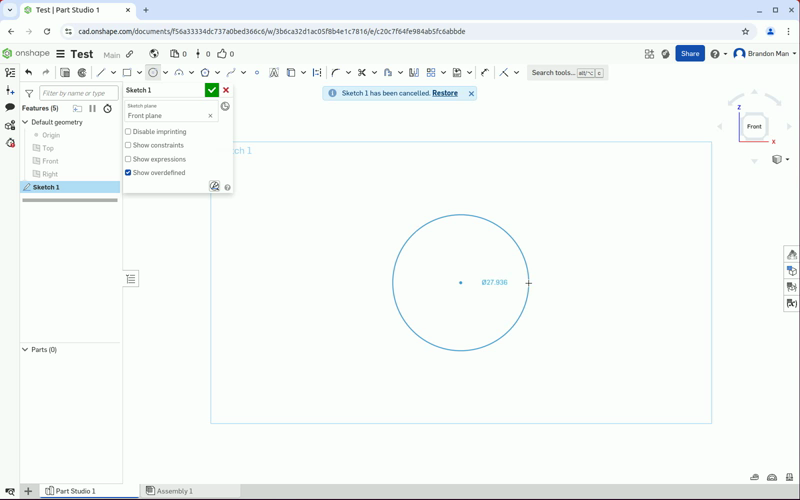
key(esc)
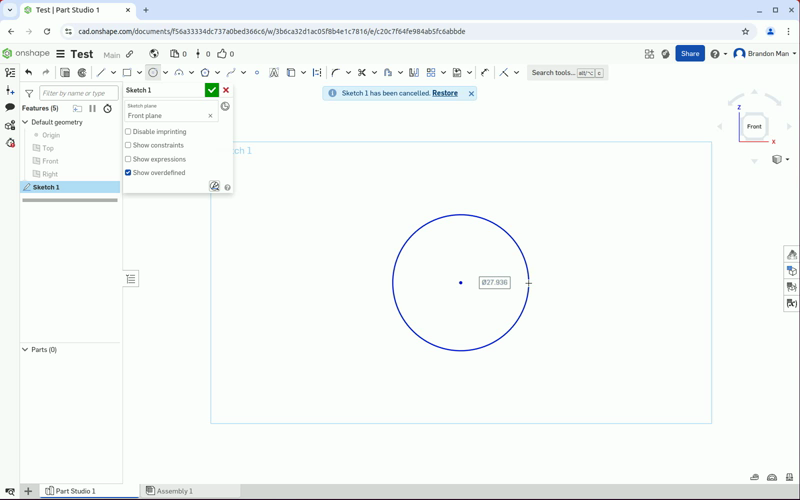
key(c)
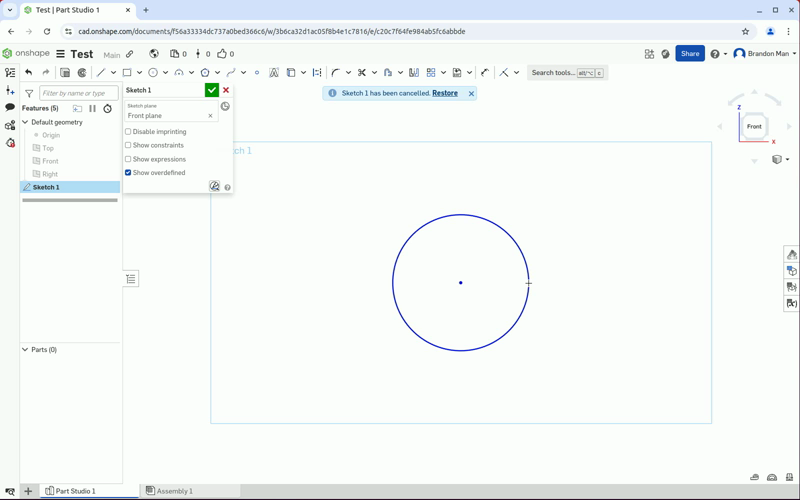
key_down(shift)
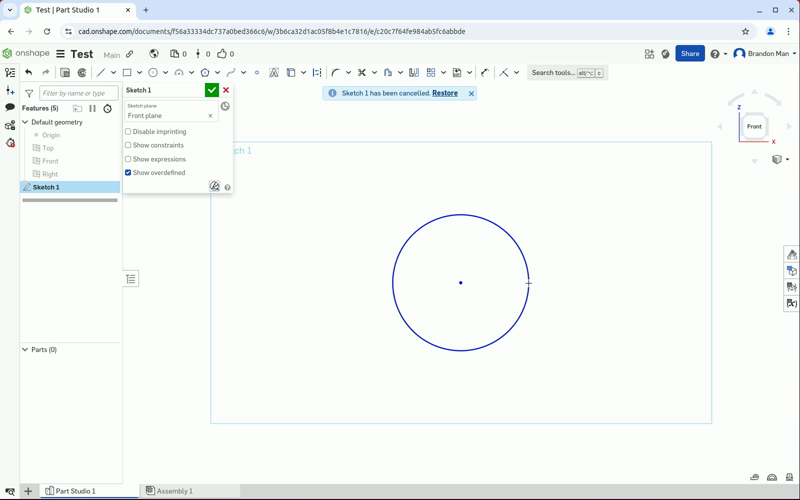
mouse_move(460, 282)
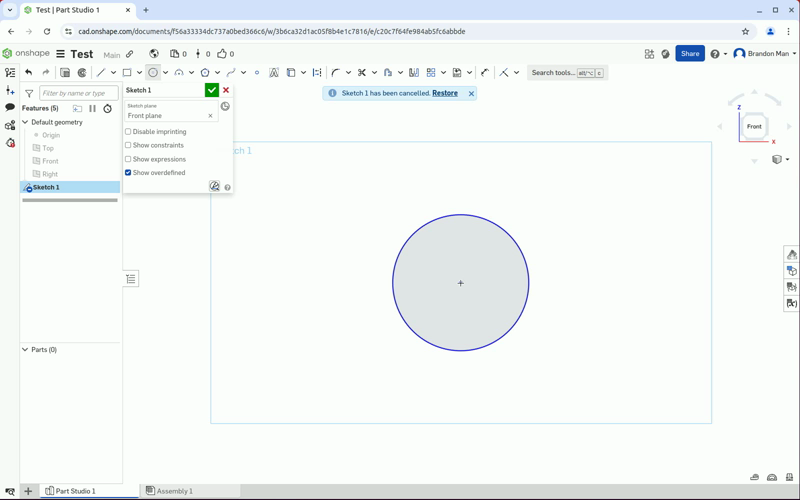
click(460, 282)
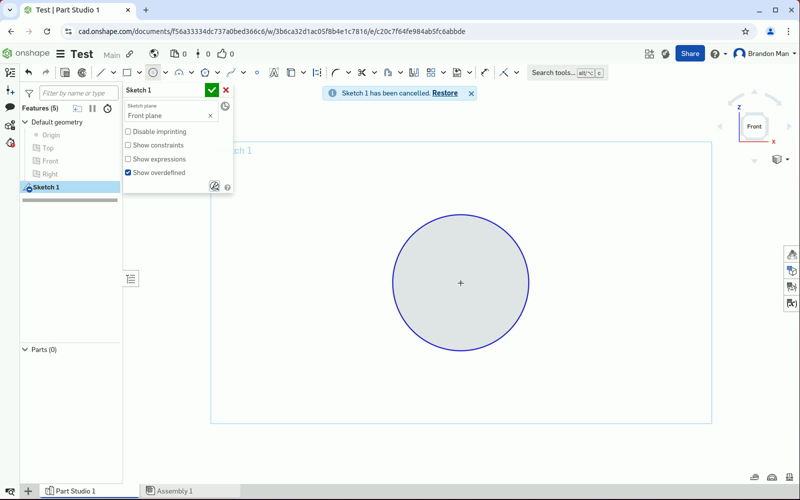
key_up(shift)
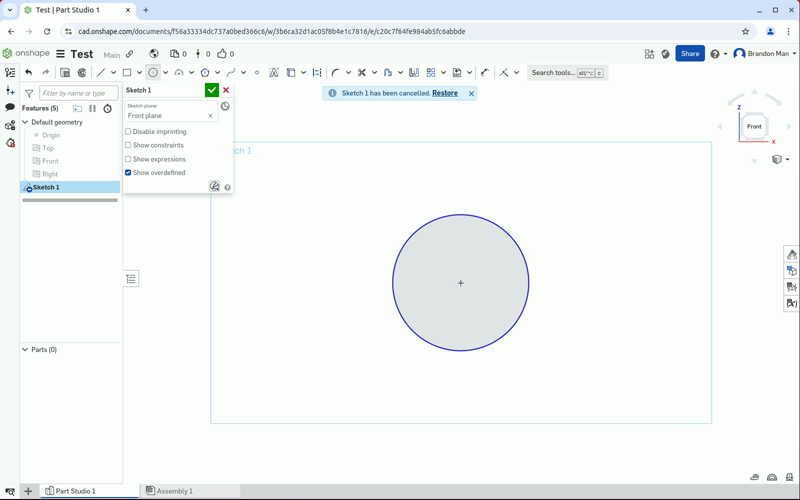
mouse_move(517, 282)
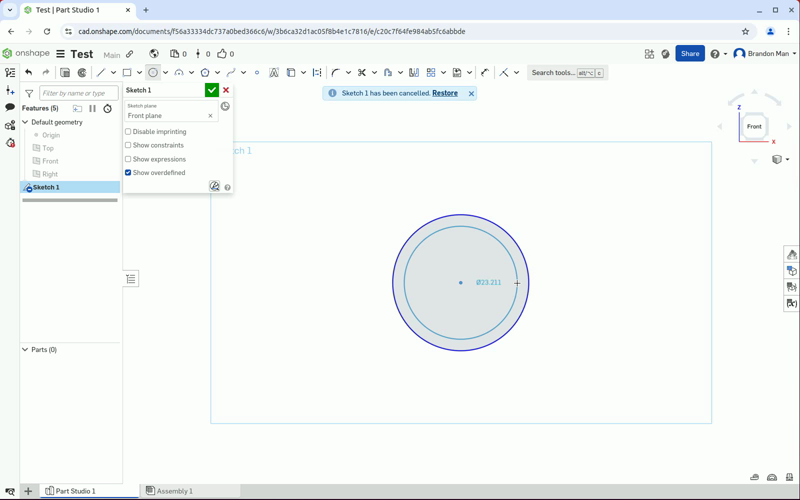
click(517, 282)
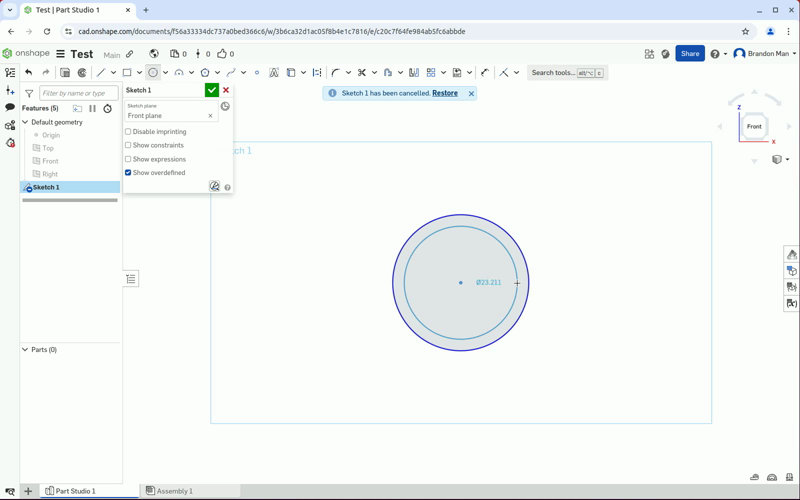
key(esc)
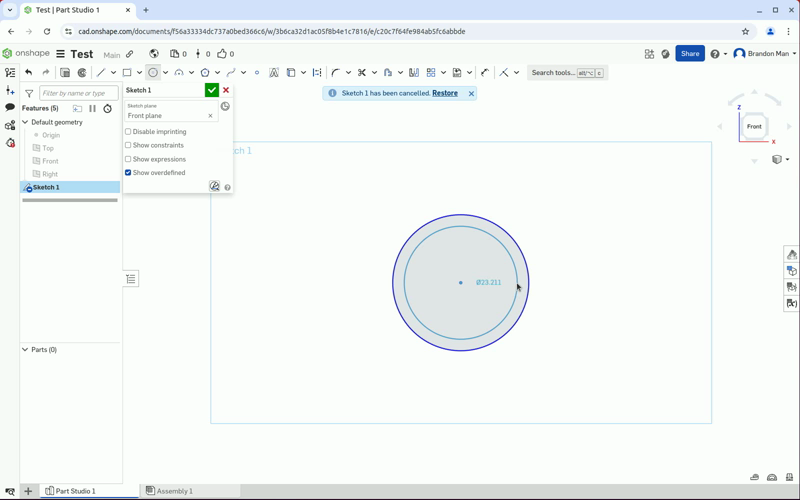
mouse_move(398, 287)
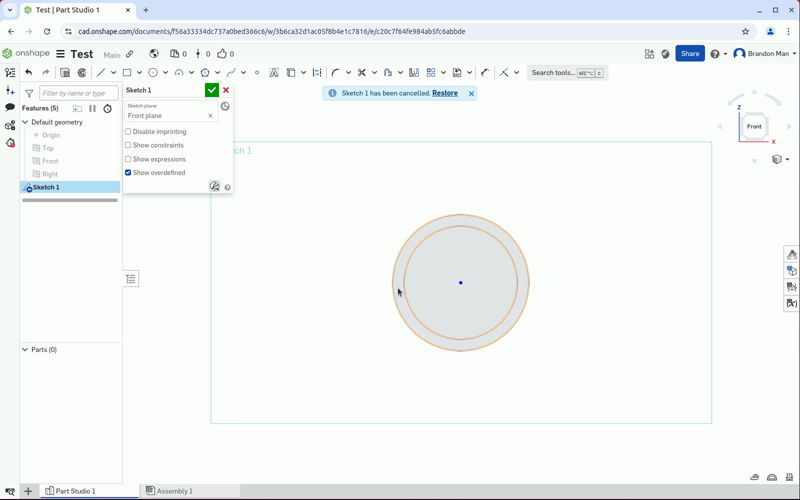
click(398, 287)
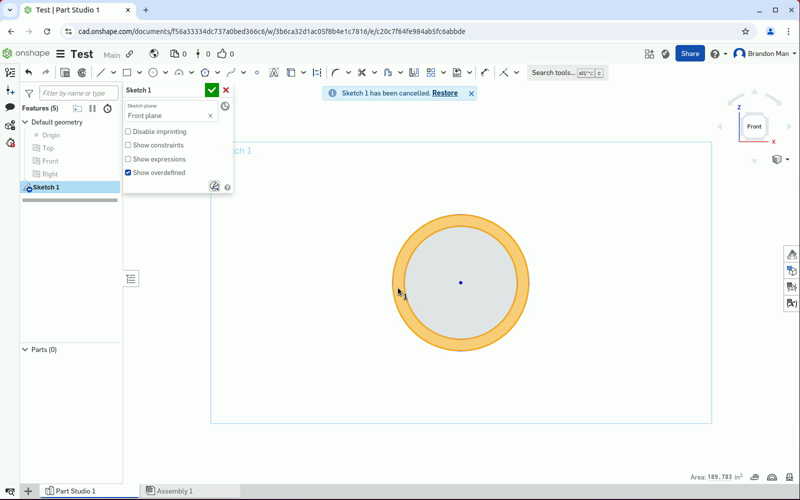
mouse_move(73, 352)
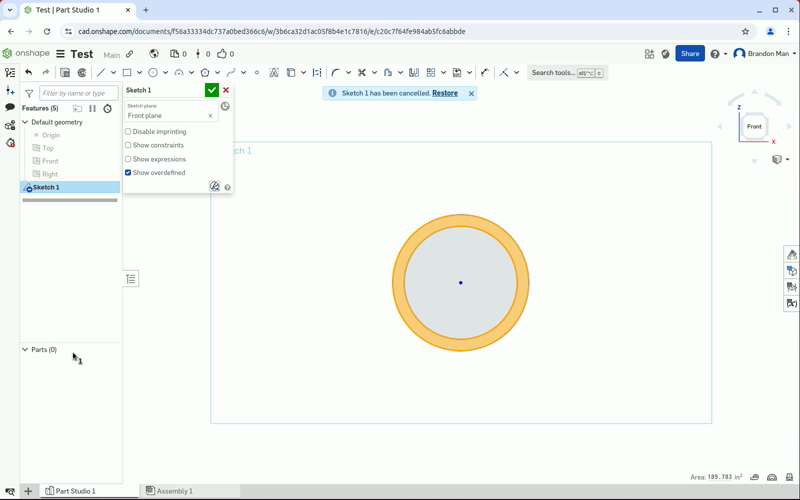
key(shift+y)
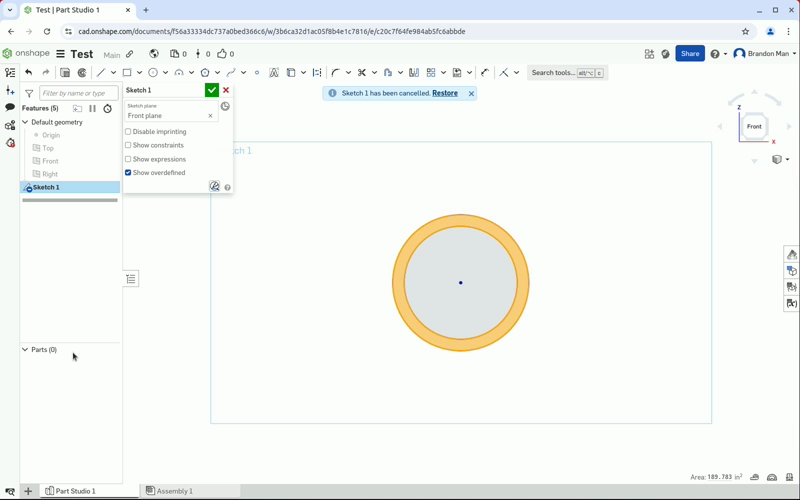
key(shift+e)
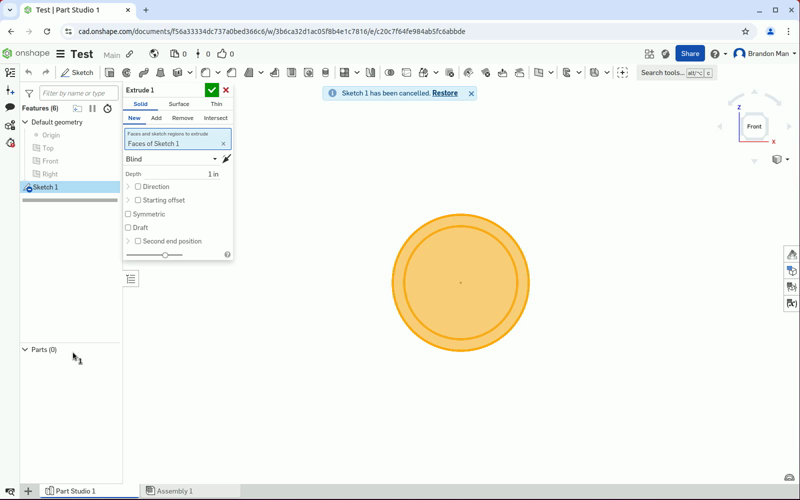
mouse_move(143, 106)
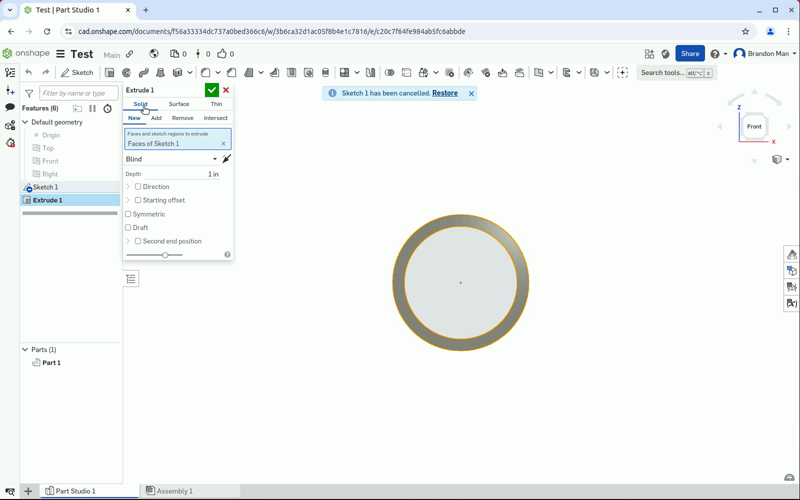
click(143, 106)
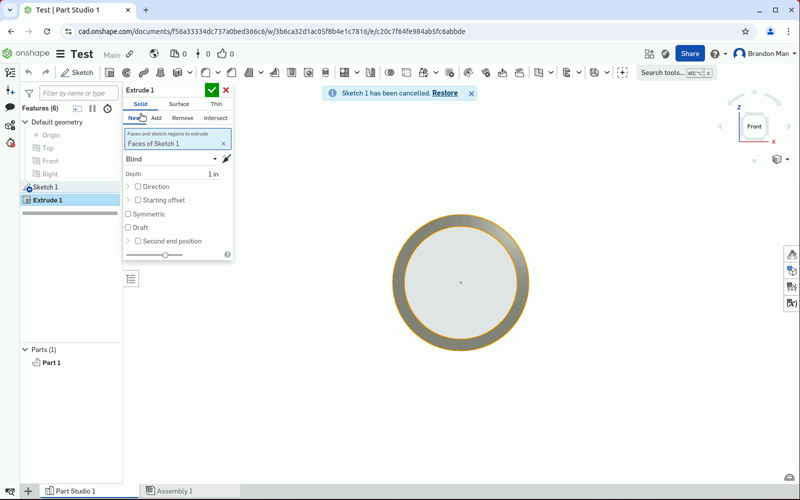
mouse_move(137, 120)
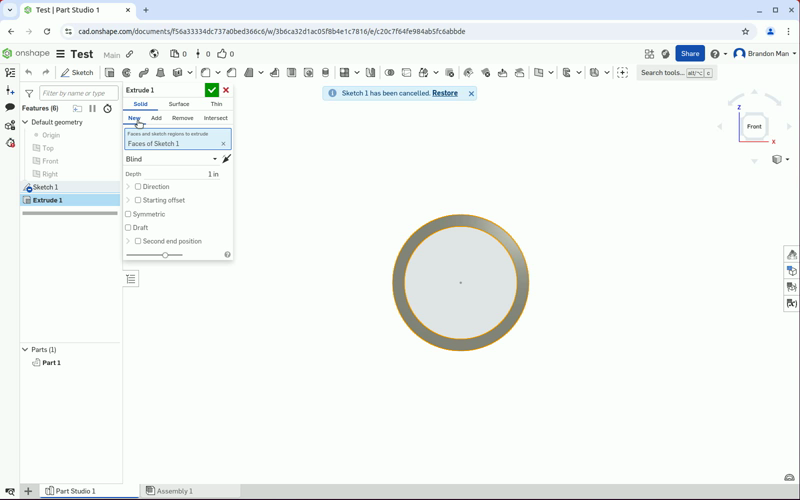
click(137, 120)
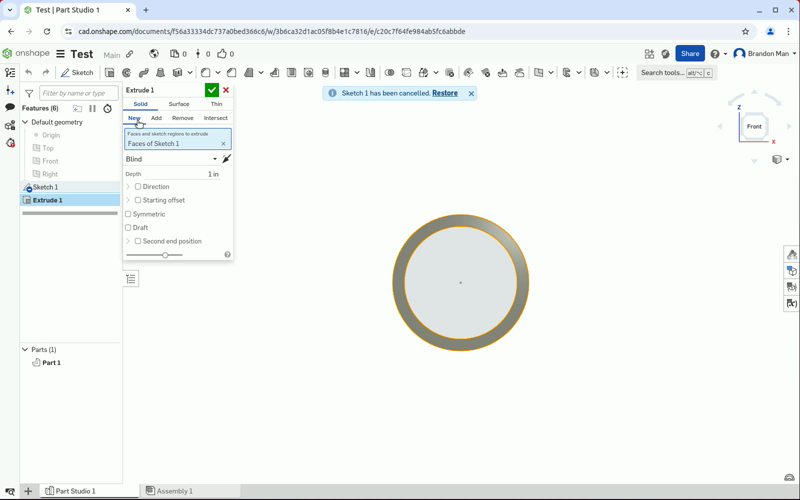
key(tab, 4)
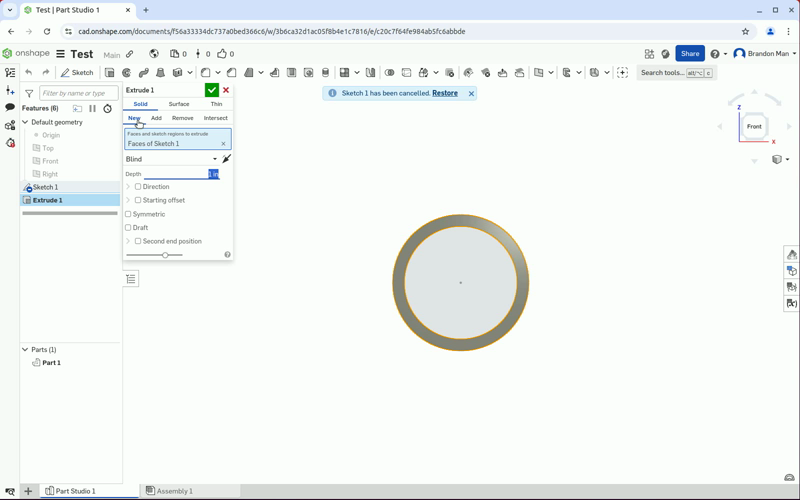
text(11.554)
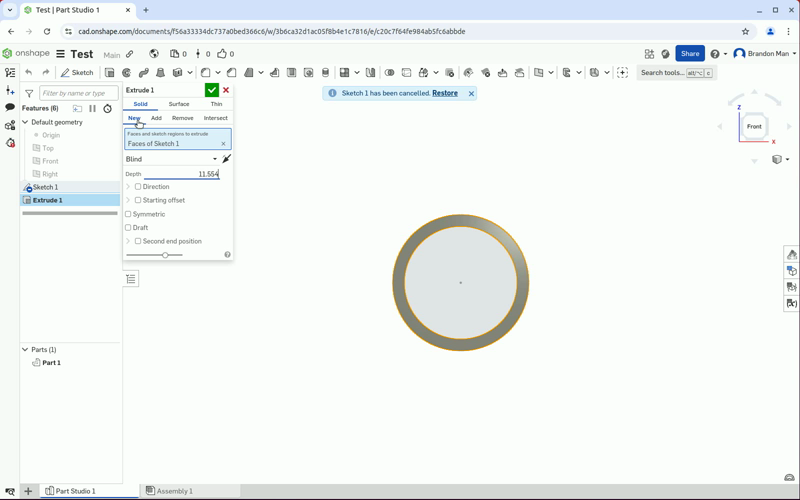
key(tab, 3)
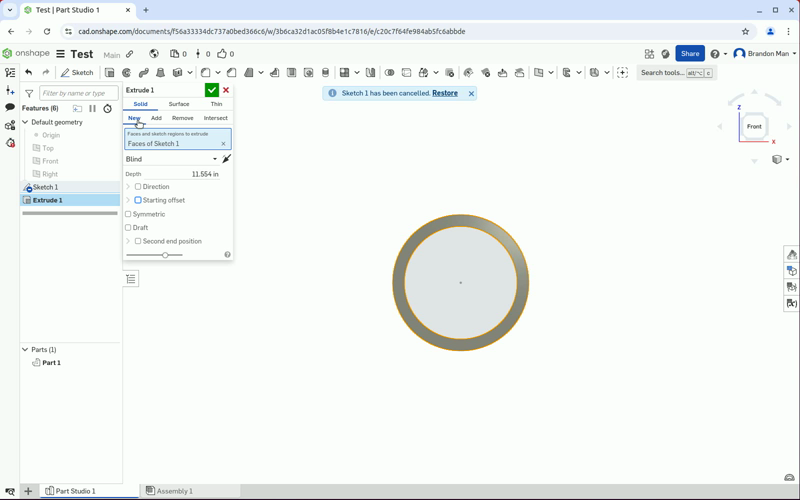
key(tab, 2)
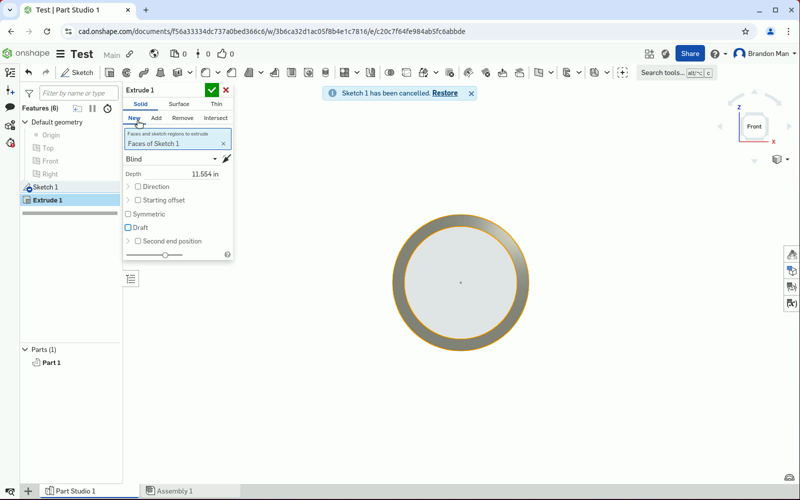
key(space)
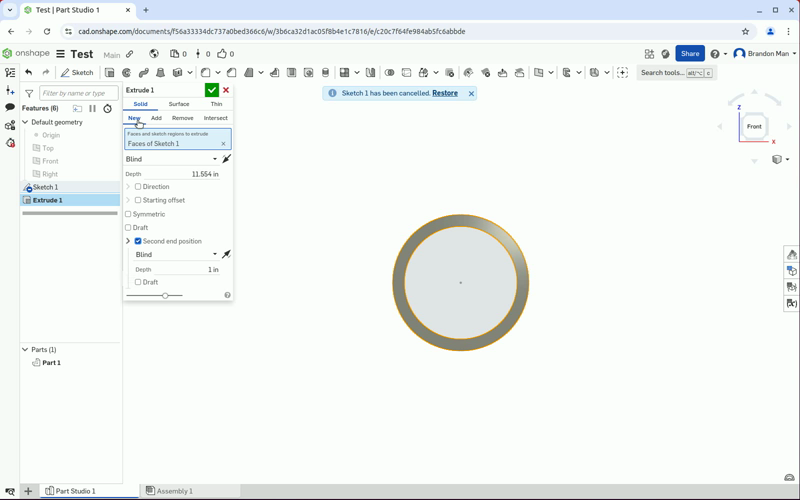
key(tab, 3)
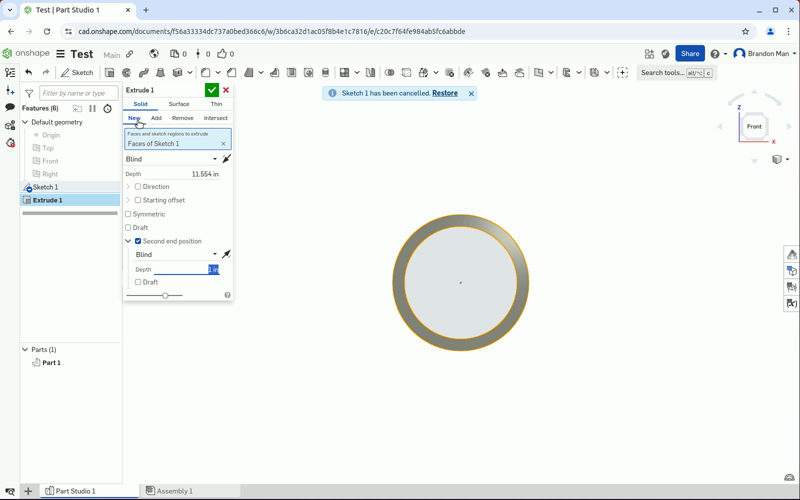
text(11.554)
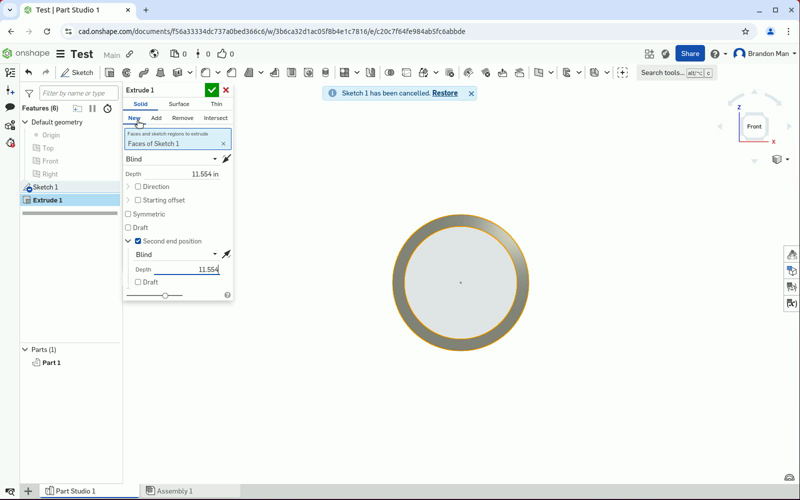
key(enter)
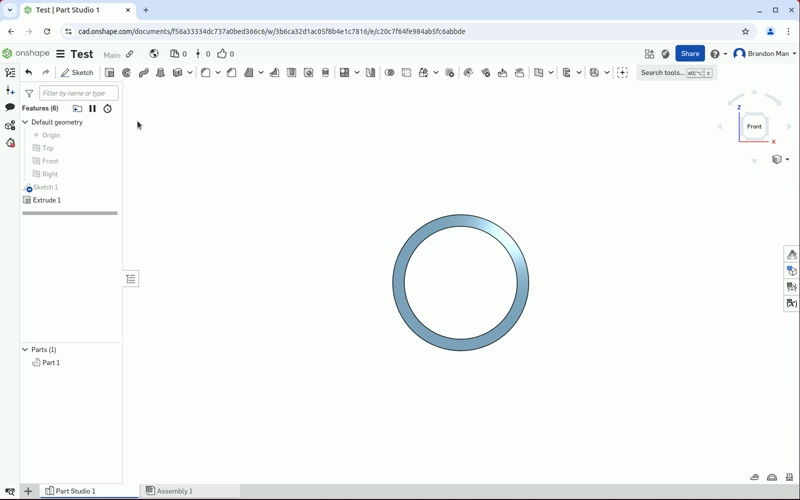
key(shift+h)
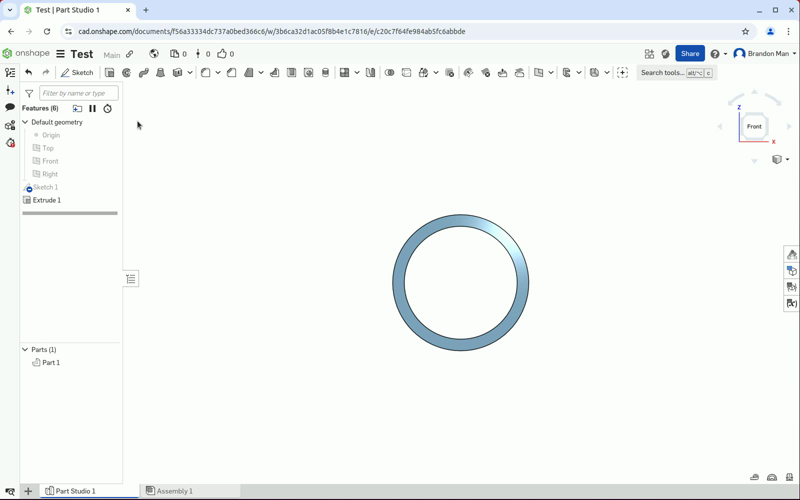
key(shift+h)
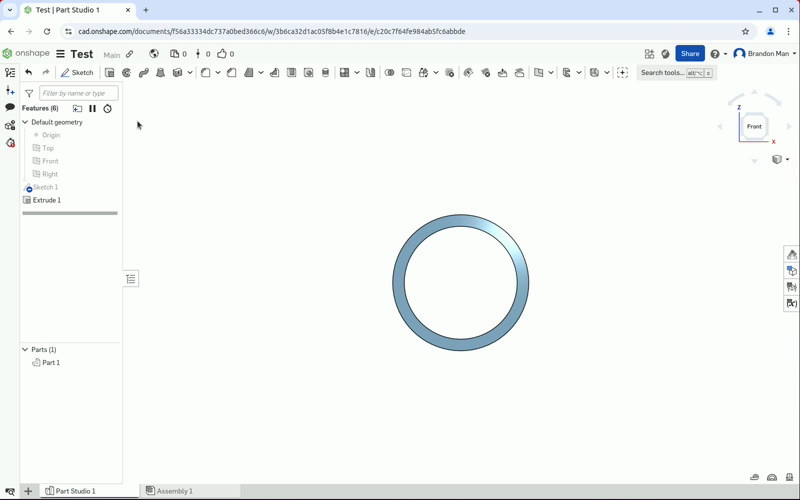
mouse_move(73, 189)
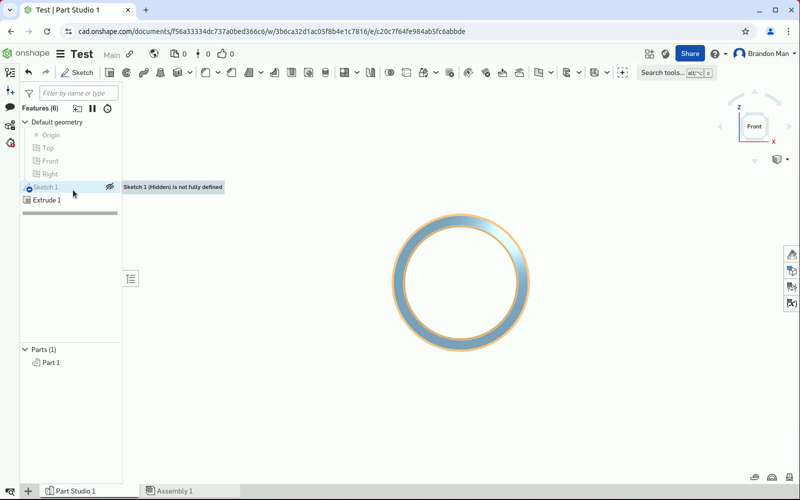
click(73, 189)
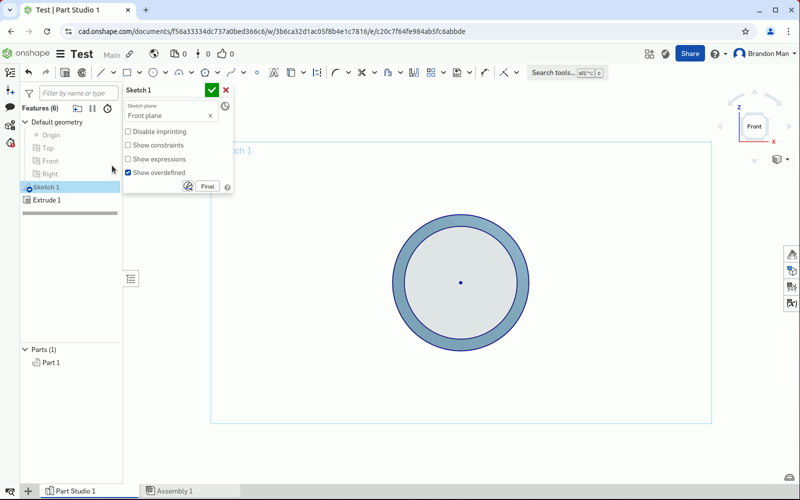
mouse_move(229, 92)
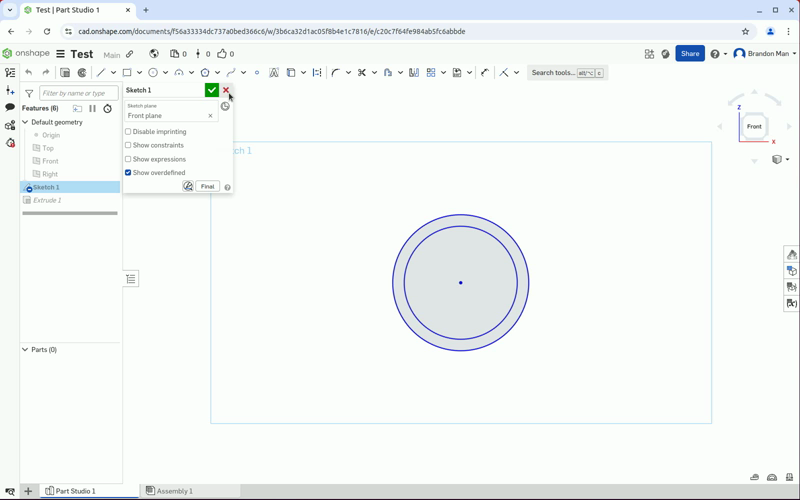
click(229, 92)
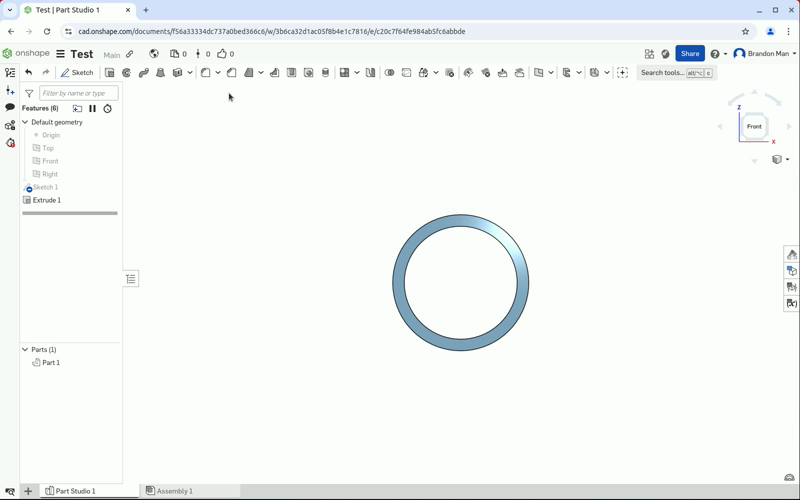
mouse_move(73, 352)
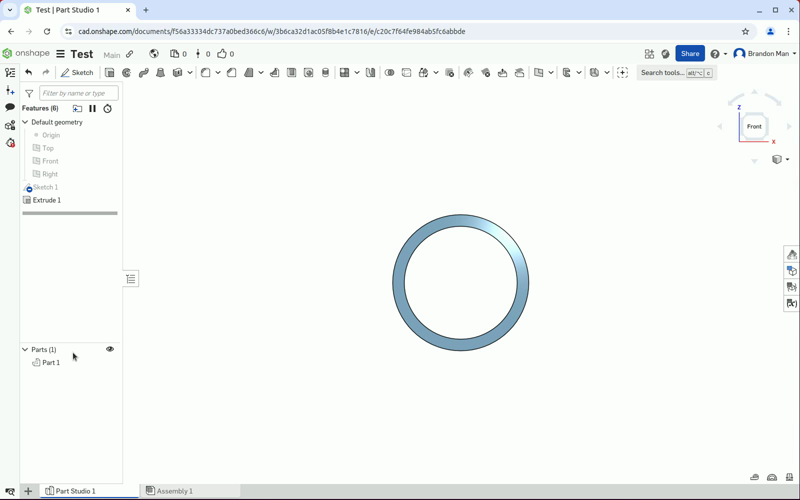
key(y)
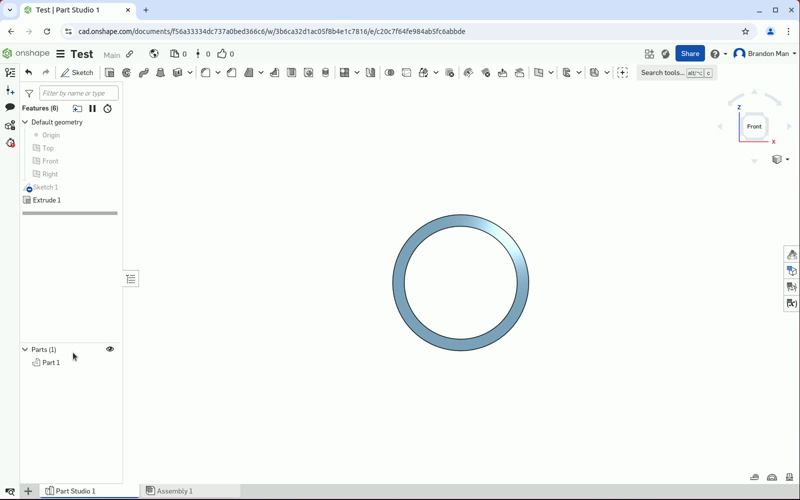
key(shift+p)
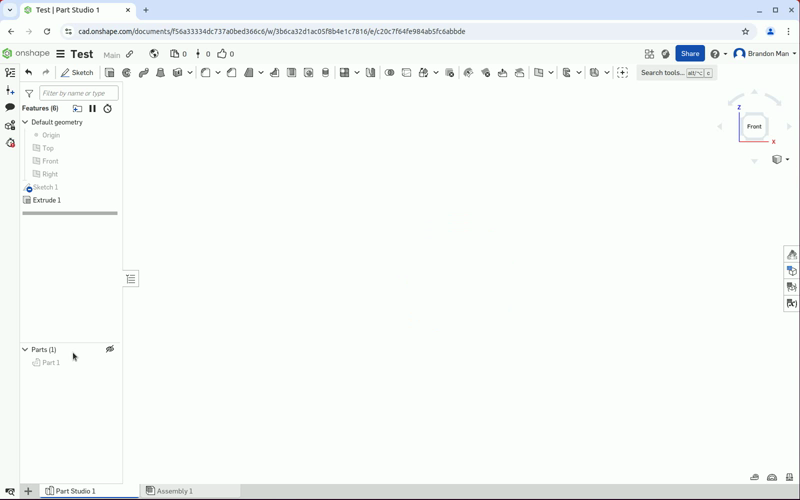
key(space)
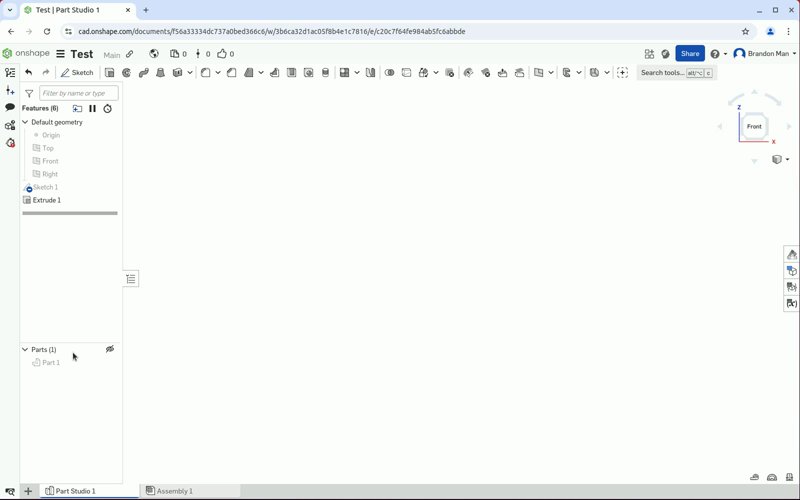
key_down(shift)
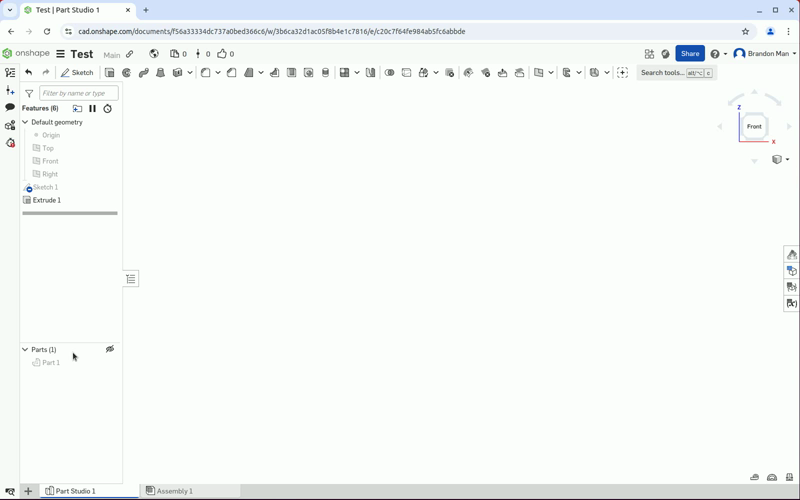
key(left)
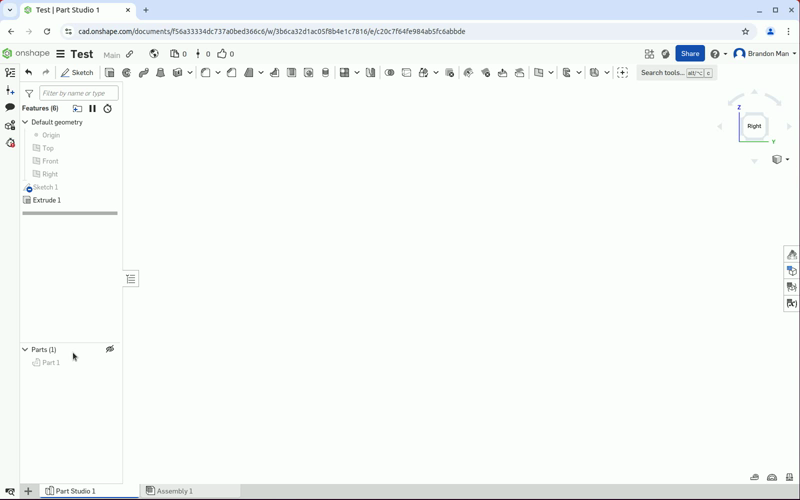
key_up(shift)
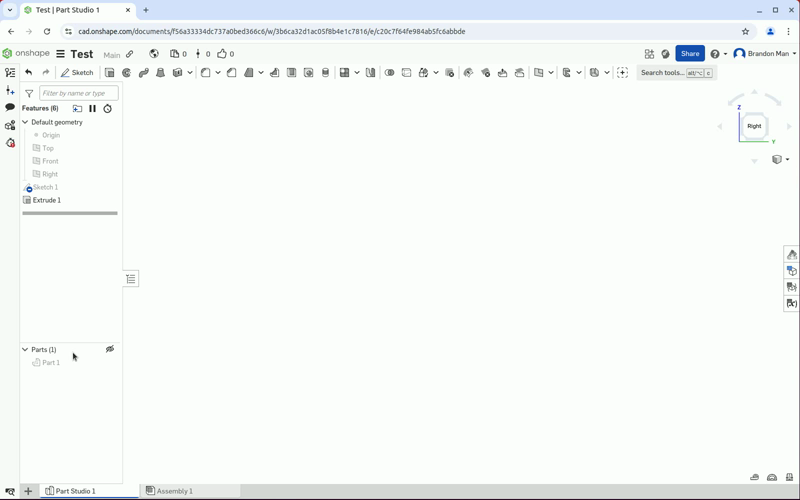
mouse_move(73, 352)
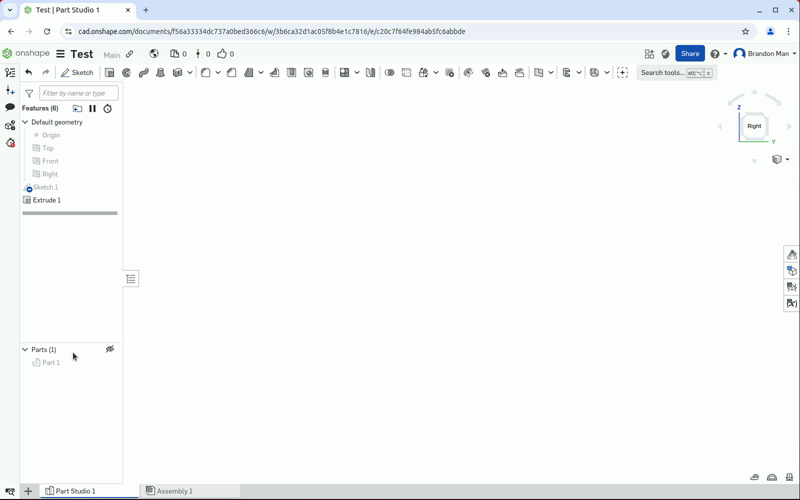
key(shift+y)
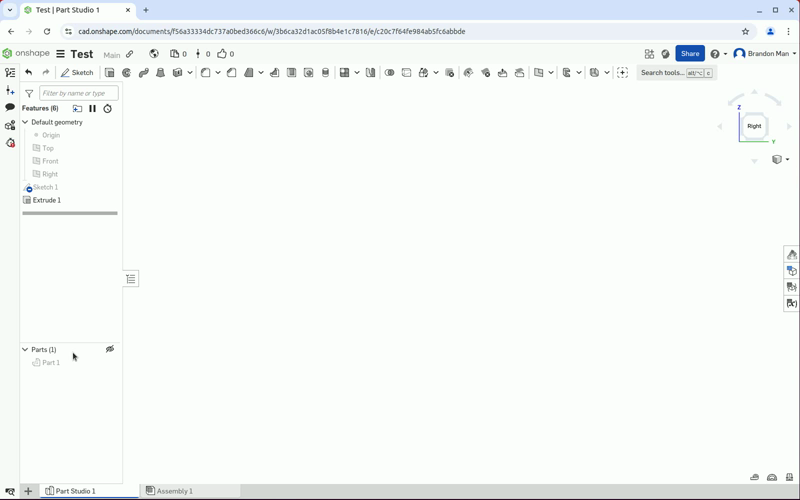
key(shift+s)
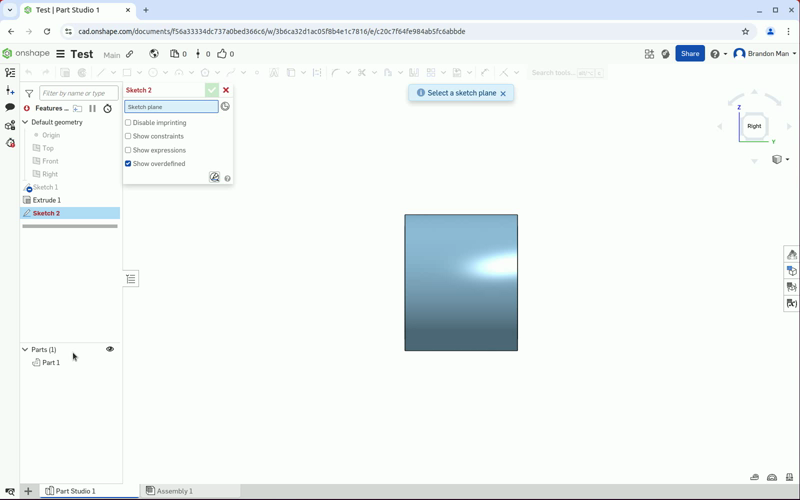
mouse_move(73, 176)
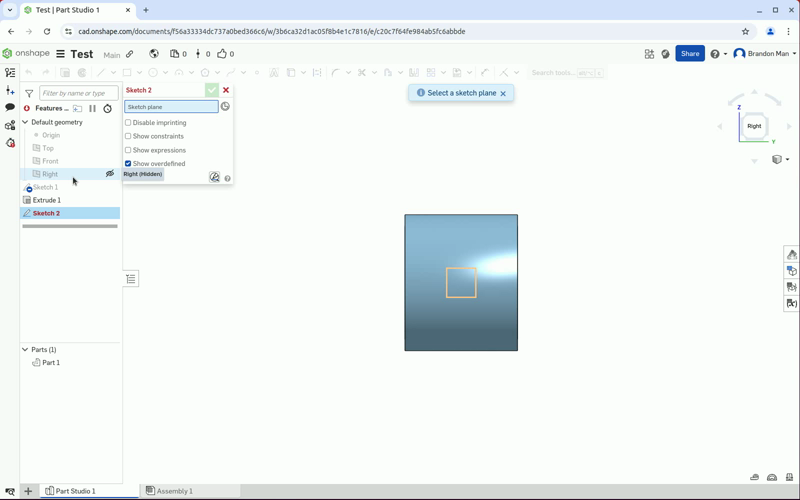
click(73, 176)
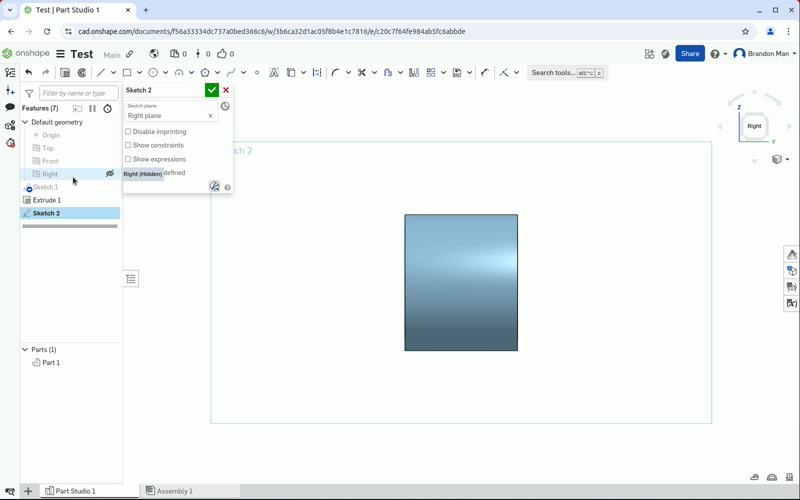
mouse_move(73, 352)
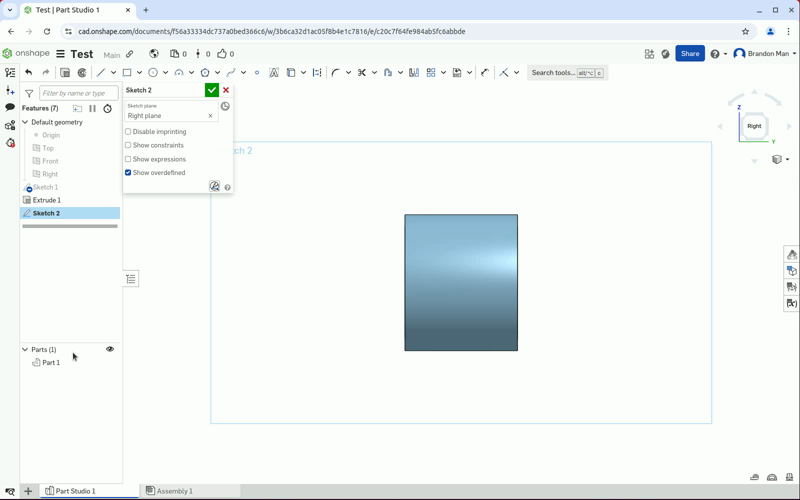
key(y)
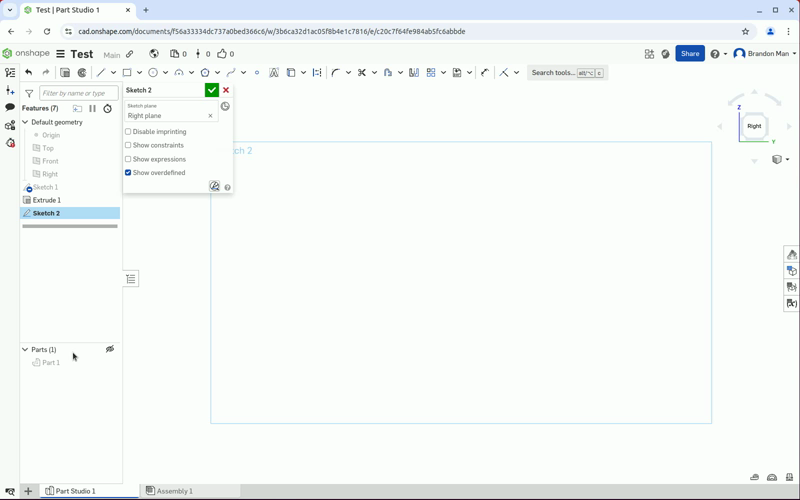
key(c)
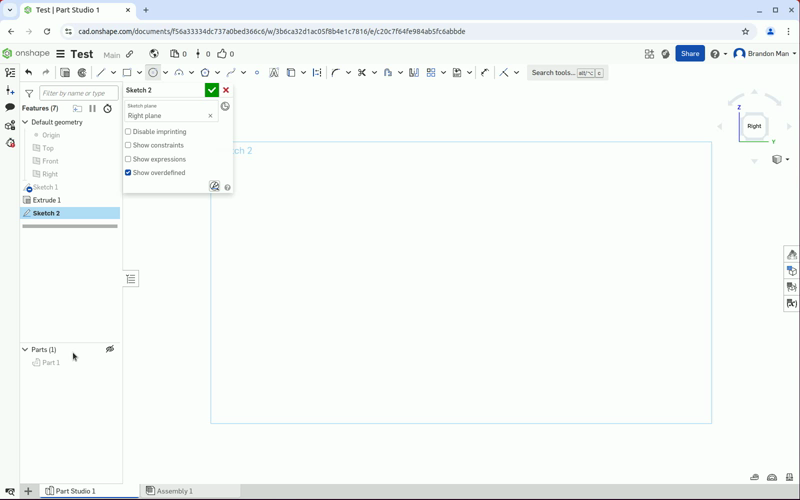
key_down(shift)
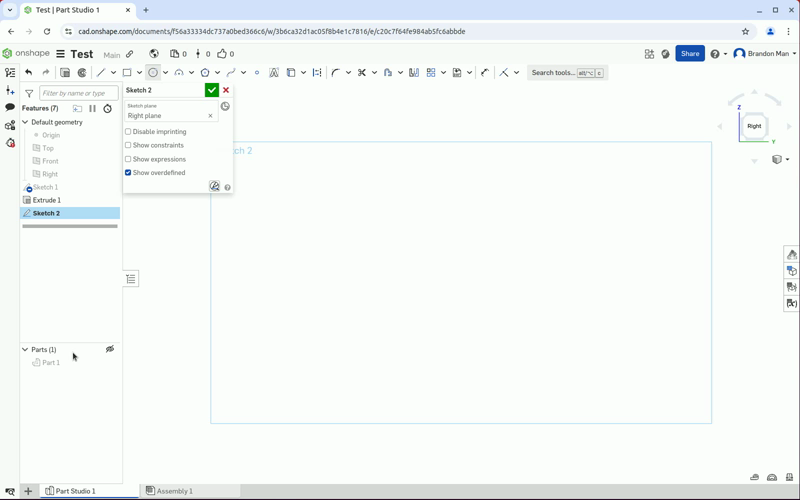
mouse_move(460, 282)
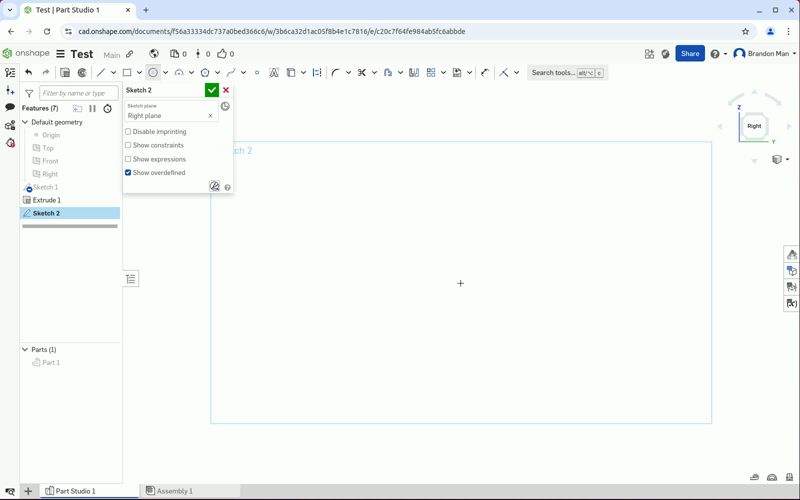
click(460, 282)
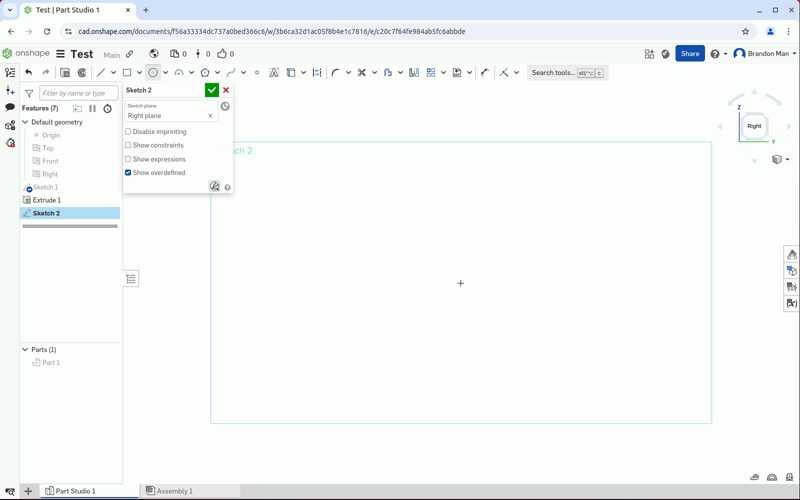
key_up(shift)
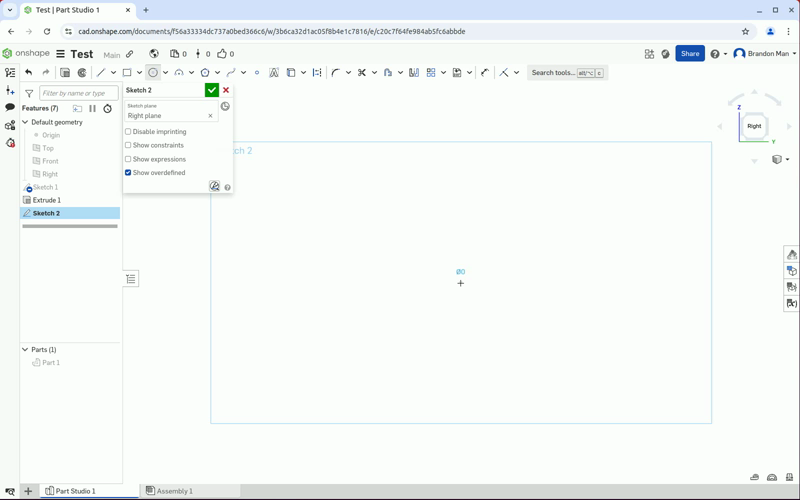
mouse_move(500, 282)
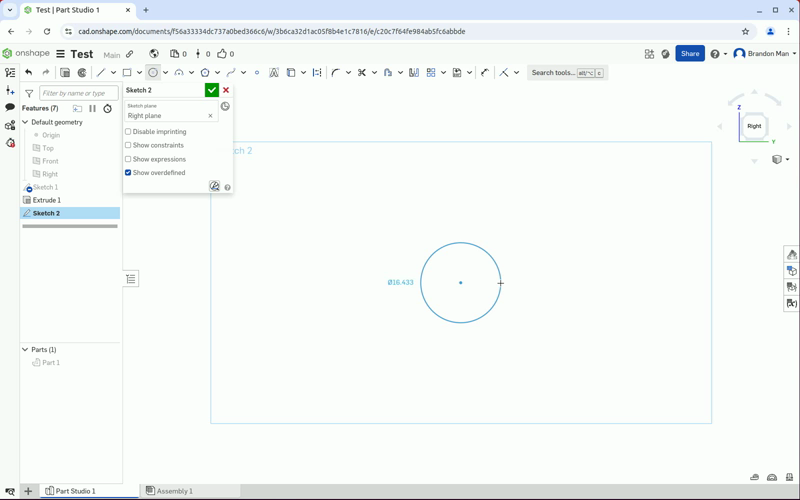
click(500, 282)
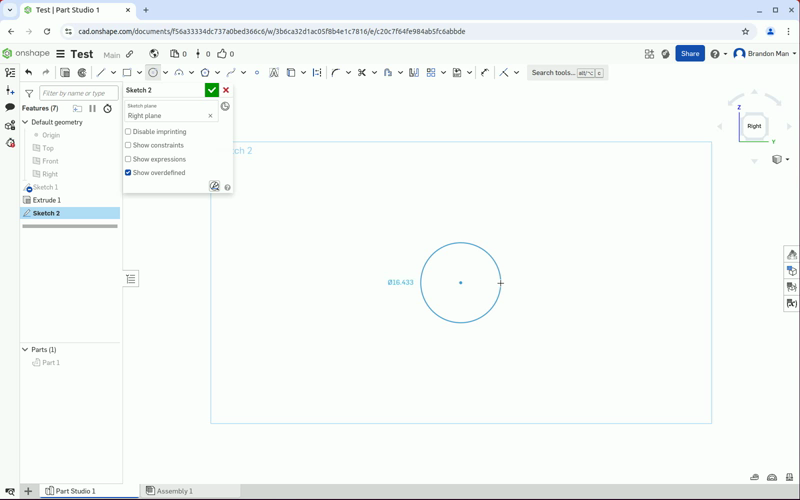
key(esc)
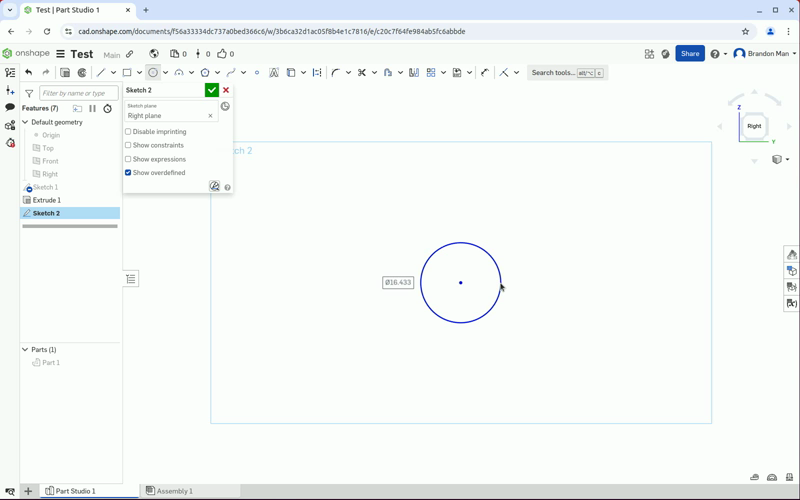
key(c)
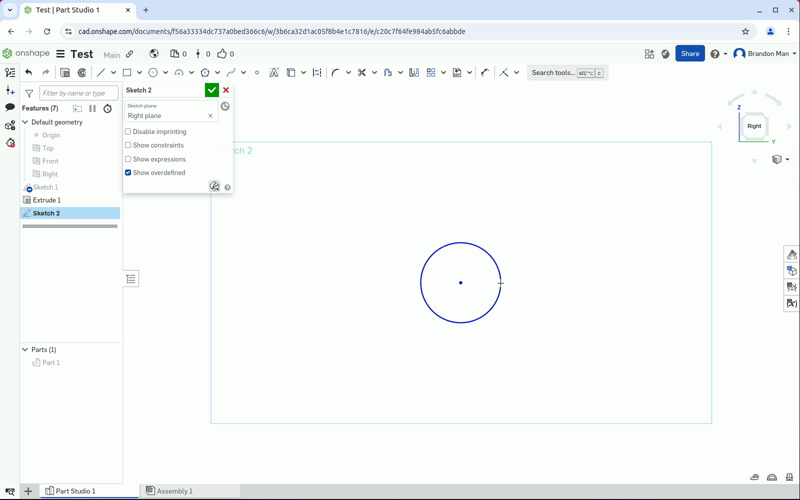
key_down(shift)
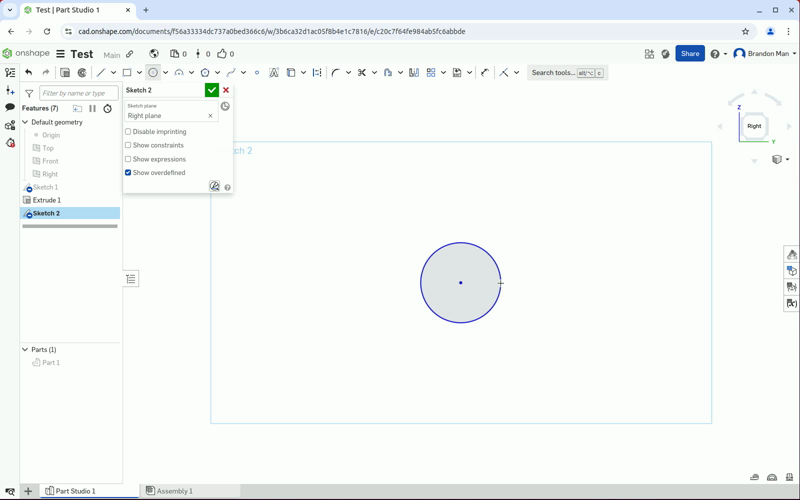
mouse_move(460, 282)
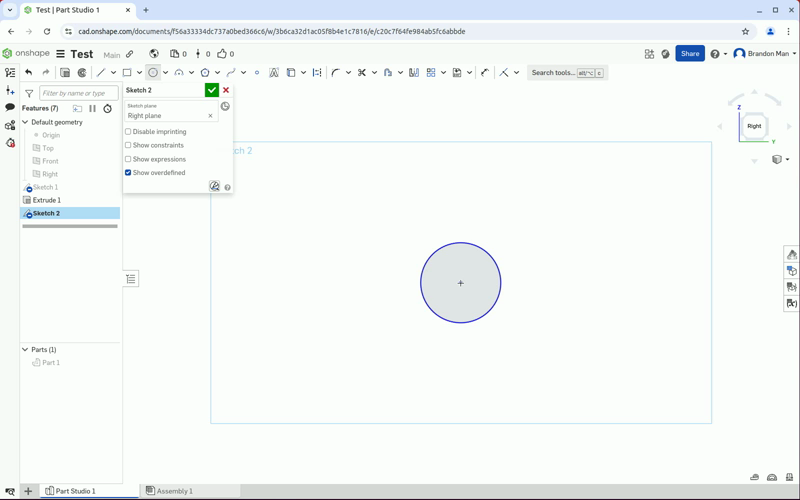
click(460, 282)
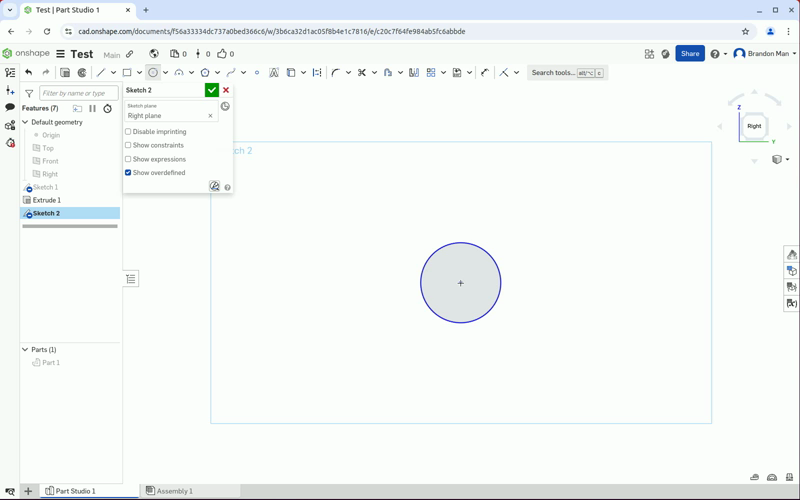
key_up(shift)
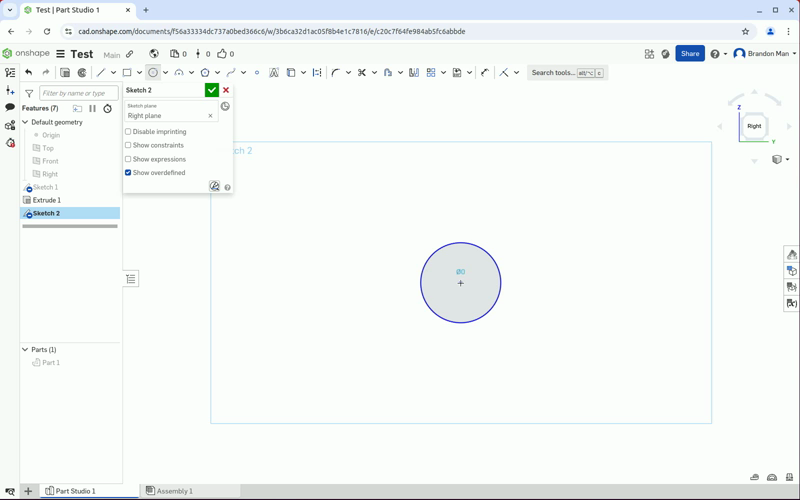
mouse_move(489, 282)
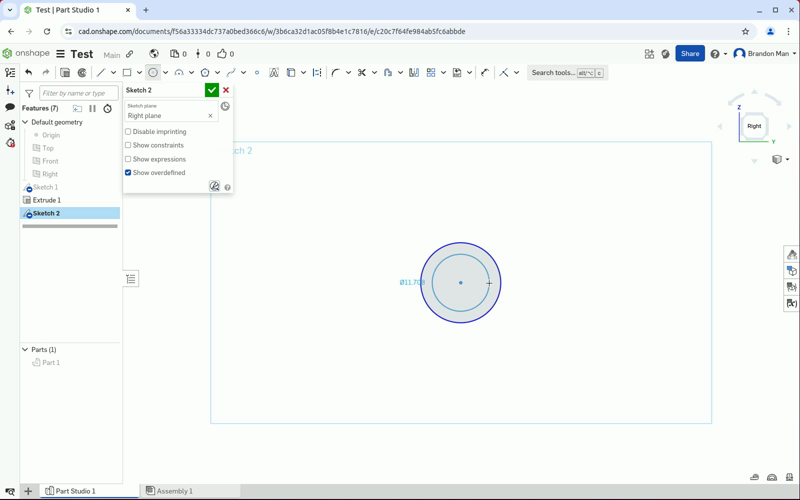
click(489, 282)
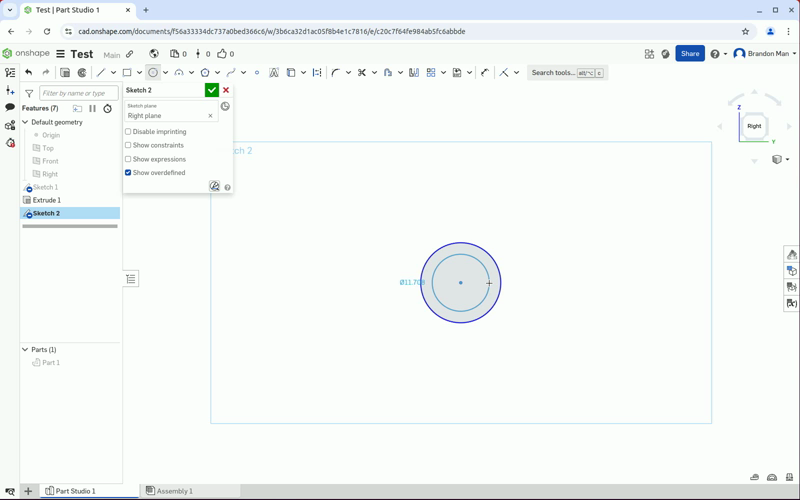
key(esc)
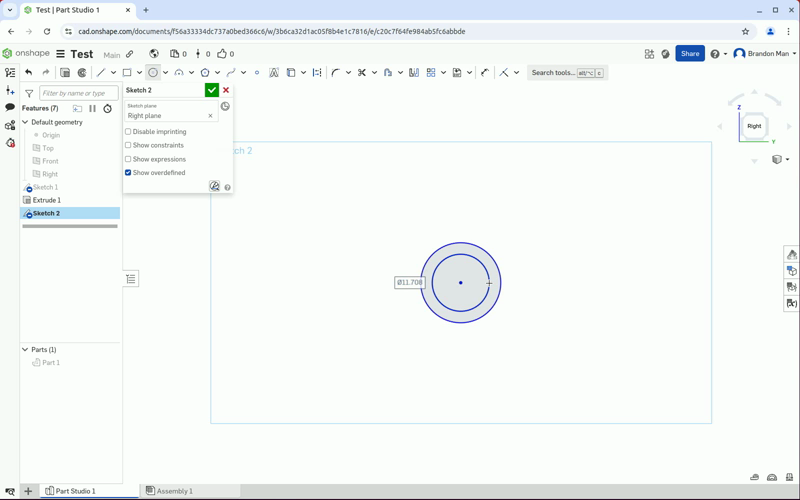
mouse_move(426, 295)
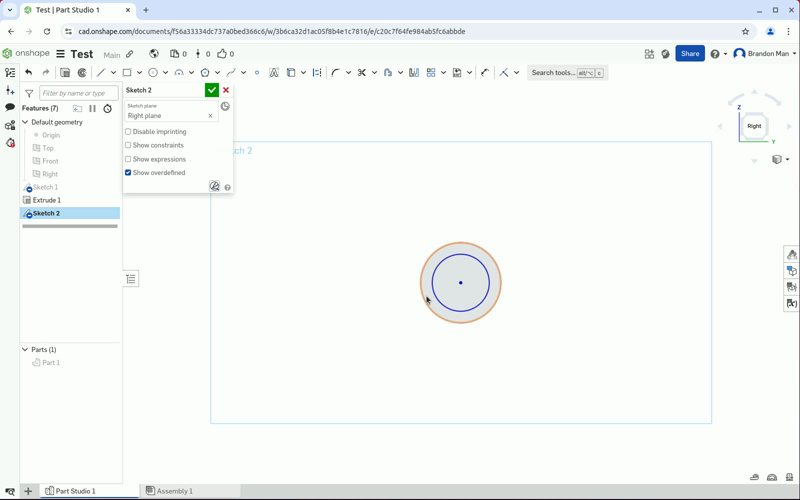
click(426, 295)
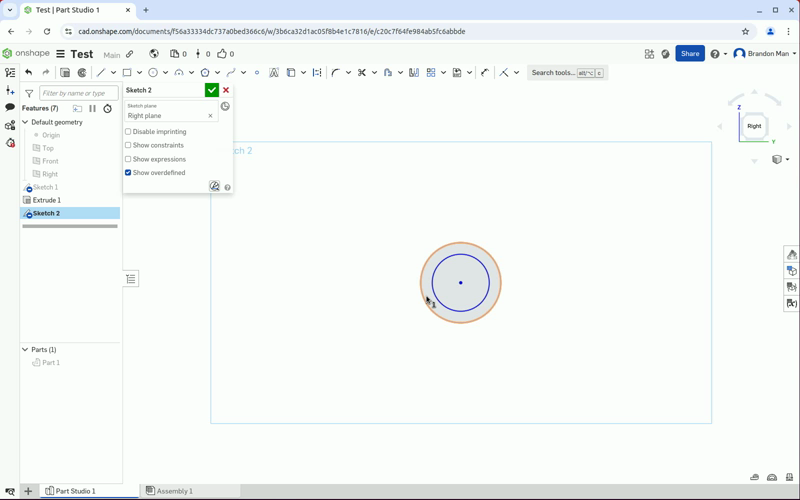
mouse_move(73, 352)
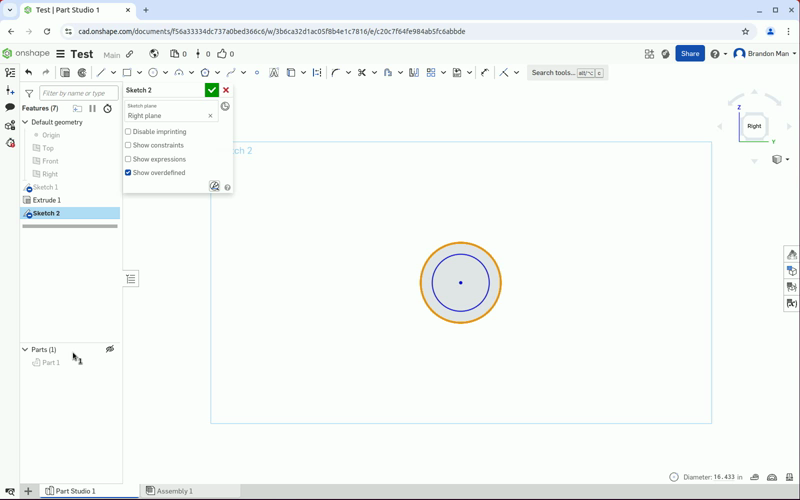
key(shift+y)
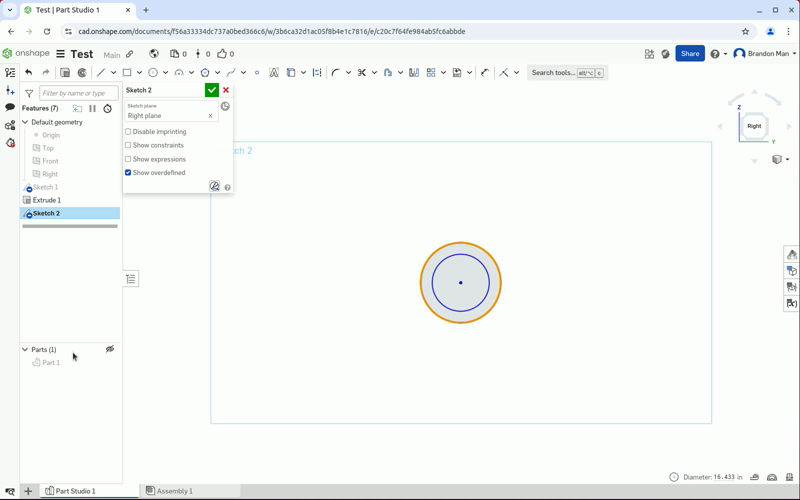
key(shift+e)
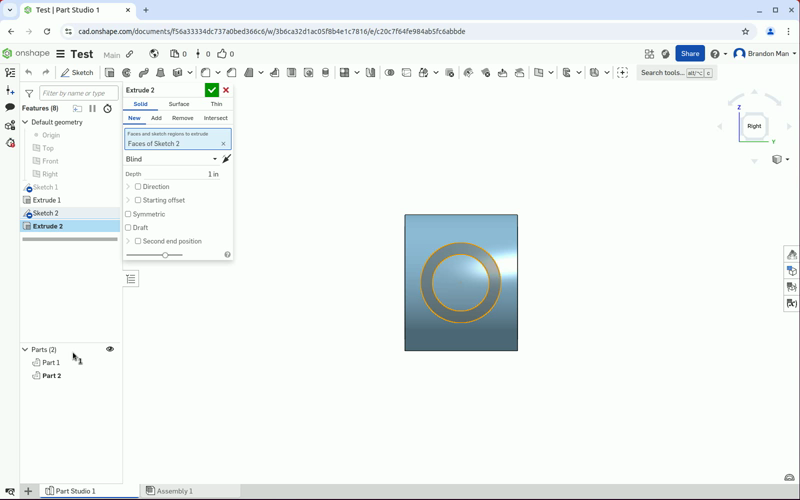
mouse_move(143, 106)
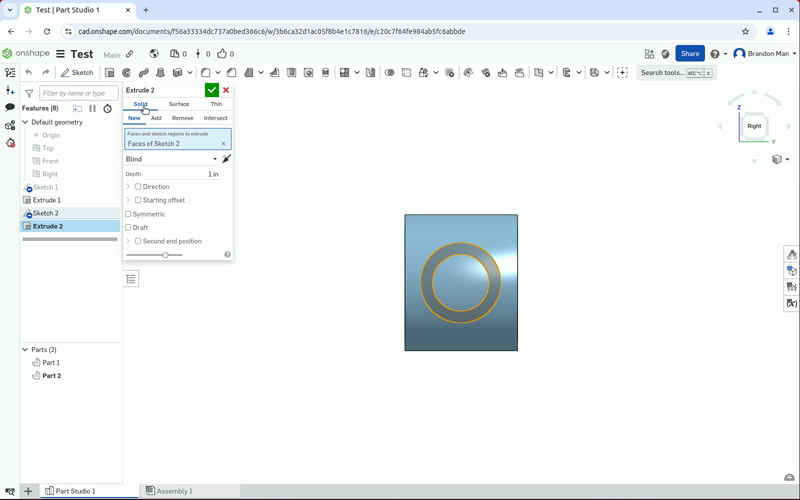
click(143, 106)
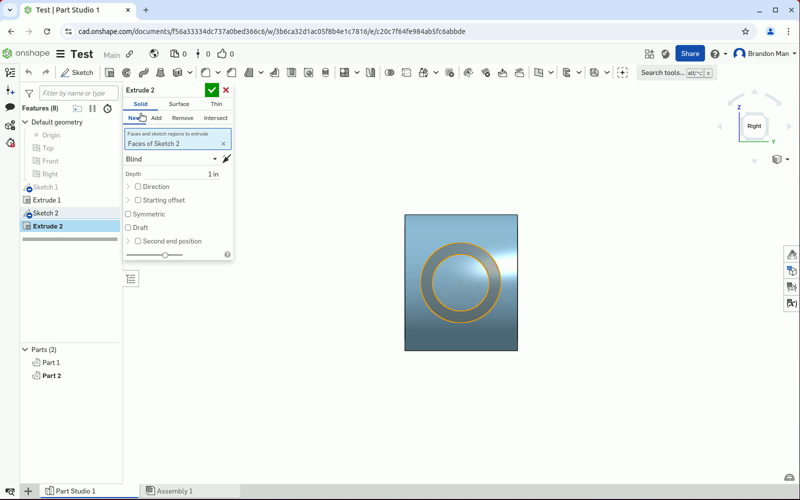
mouse_move(137, 120)
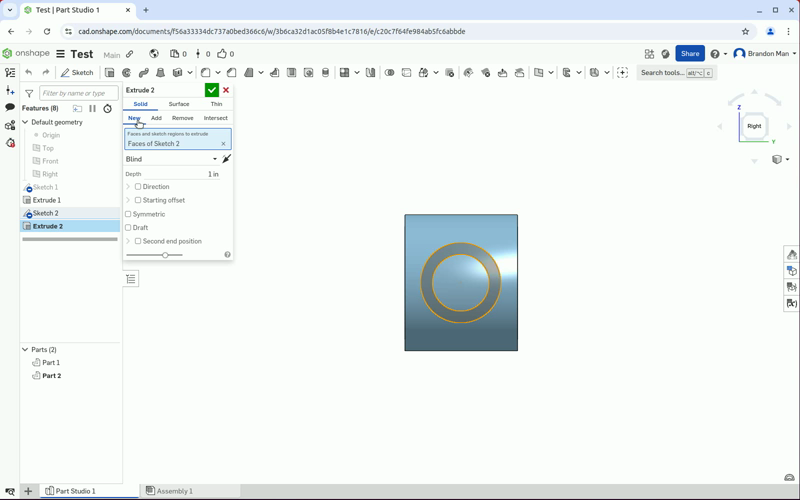
click(137, 120)
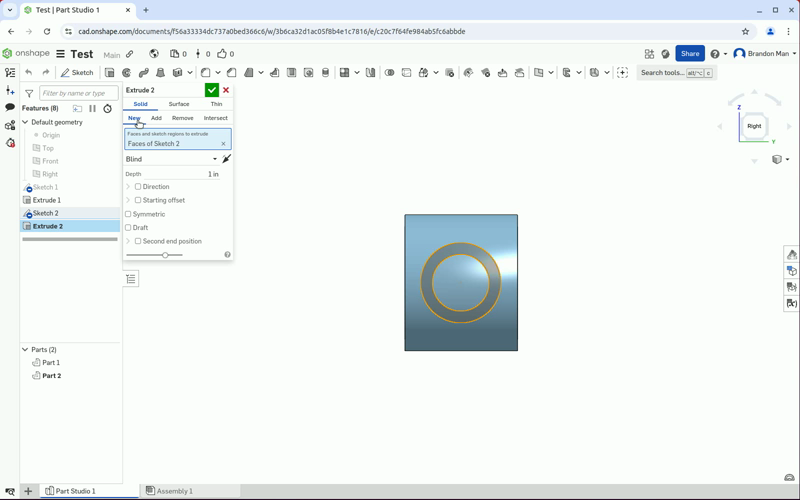
key(tab, 4)
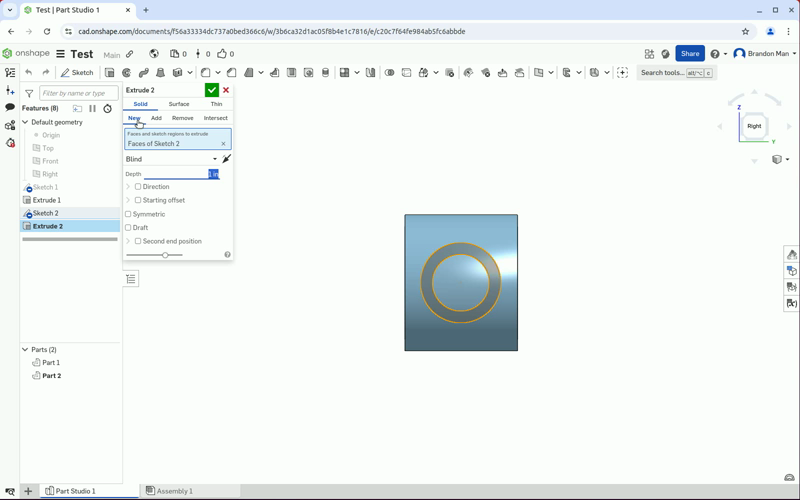
text(23.108)
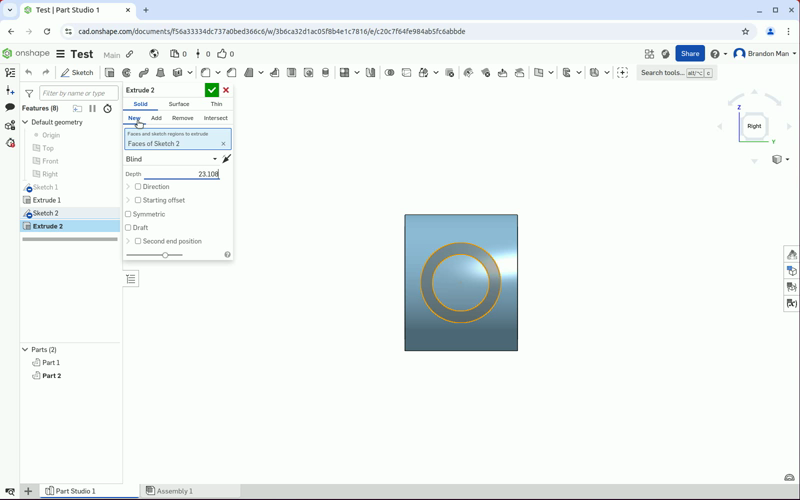
key(tab, 3)
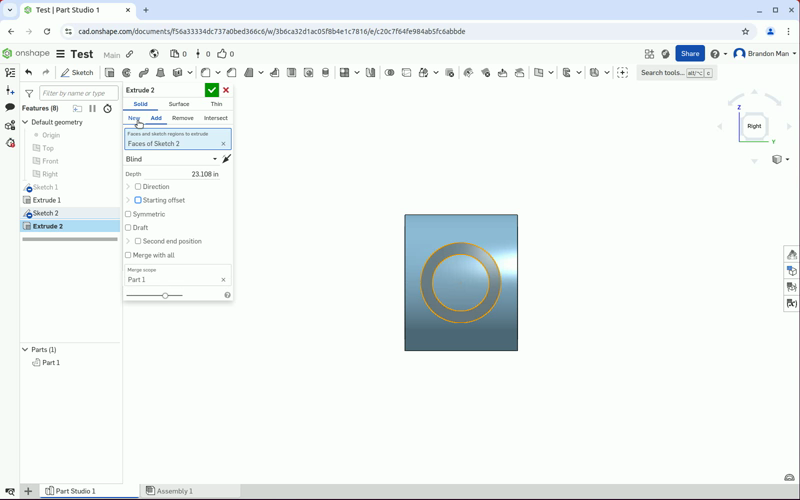
key(tab, 2)
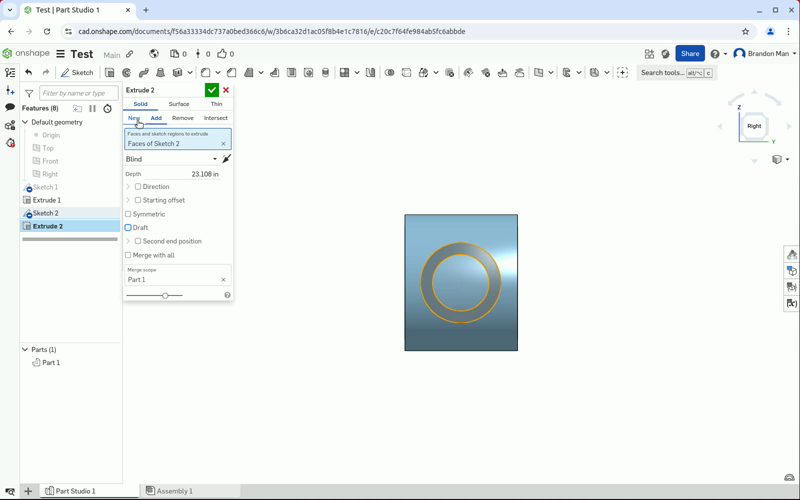
key(space)
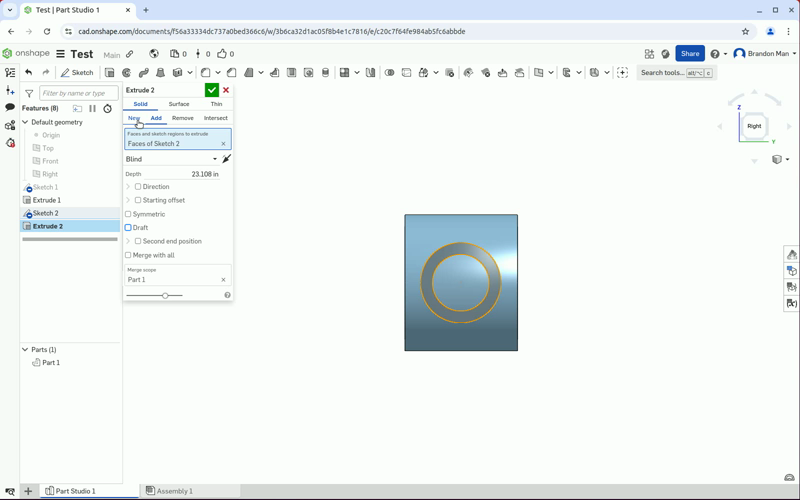
key(tab, 3)
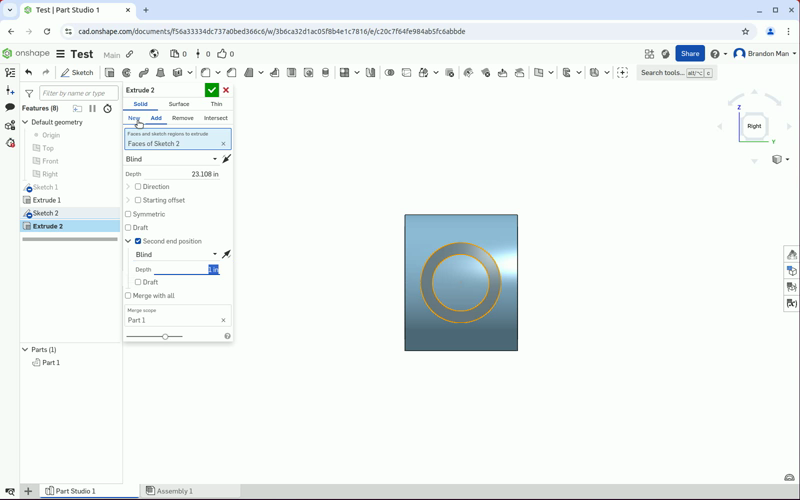
text(23.108)
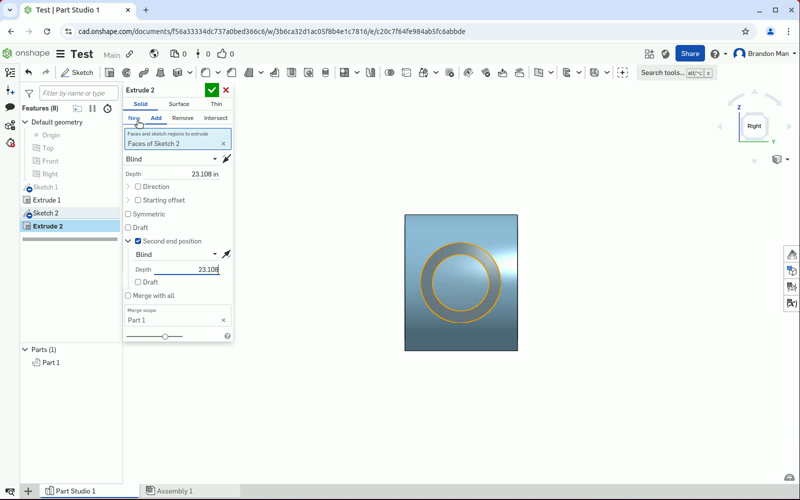
key(enter)
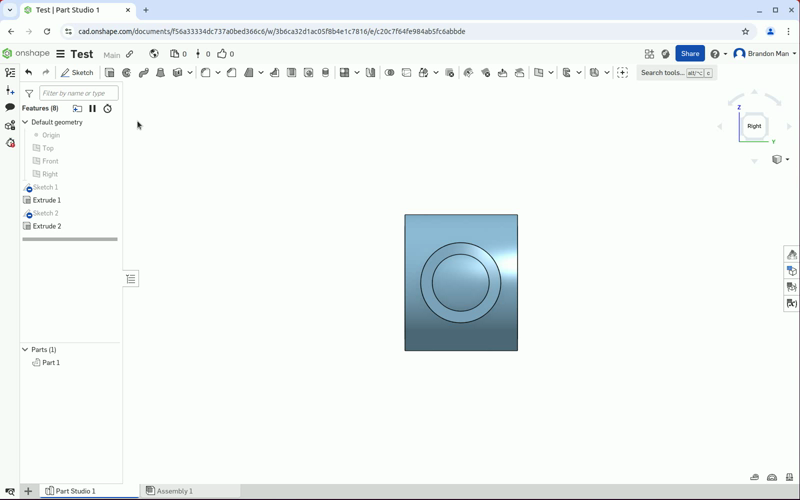
key(shift+h)
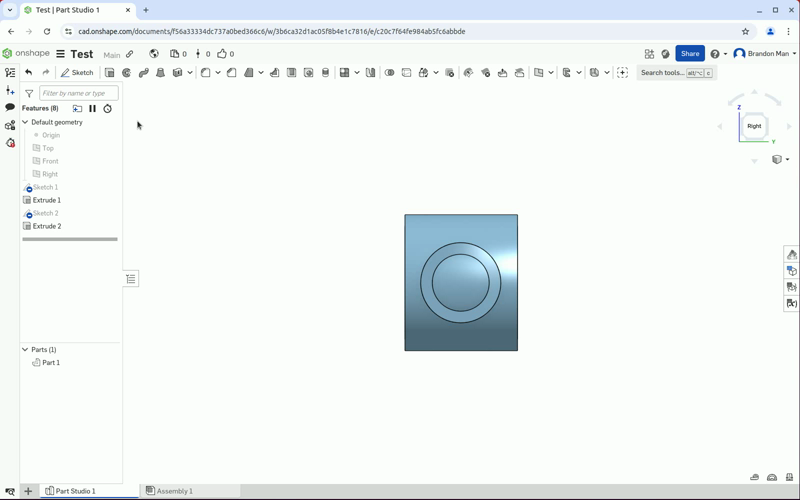
key(shift+h)
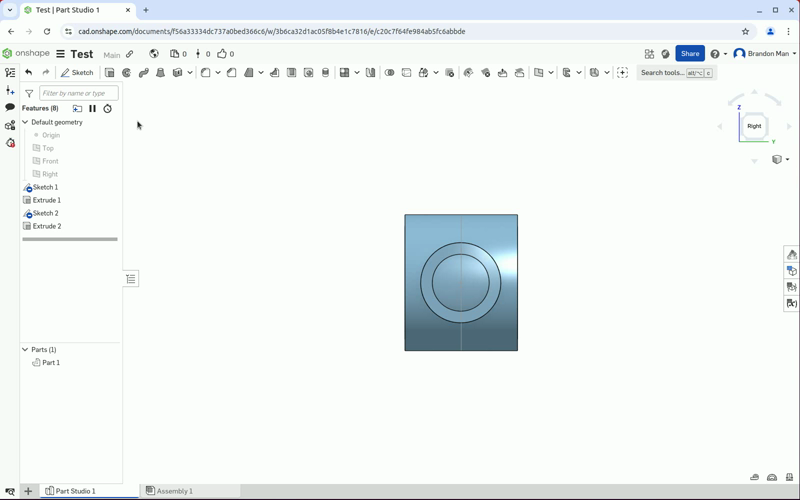
key(shift+7)
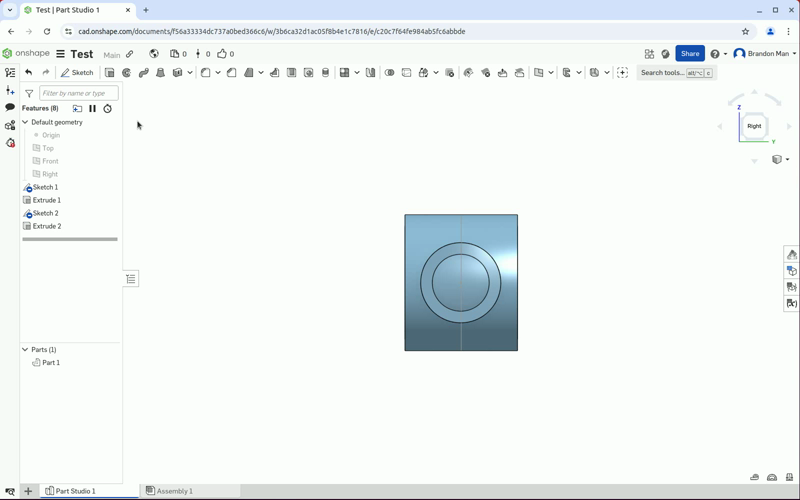
key(right, 2)
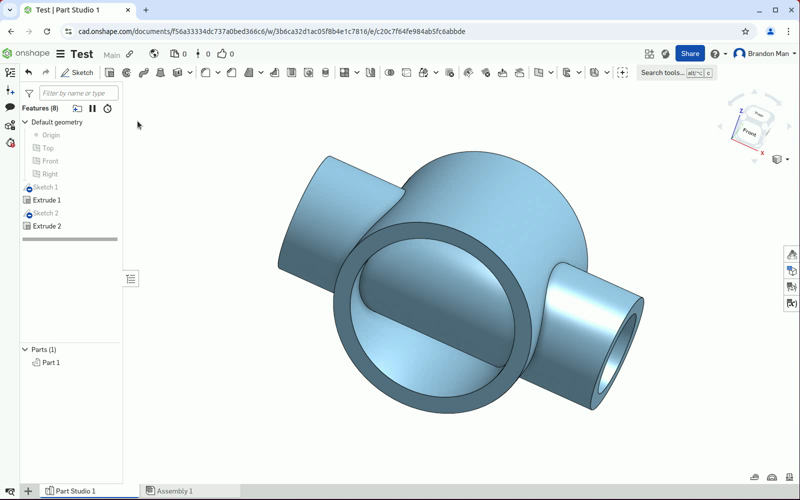
key(down, 2)
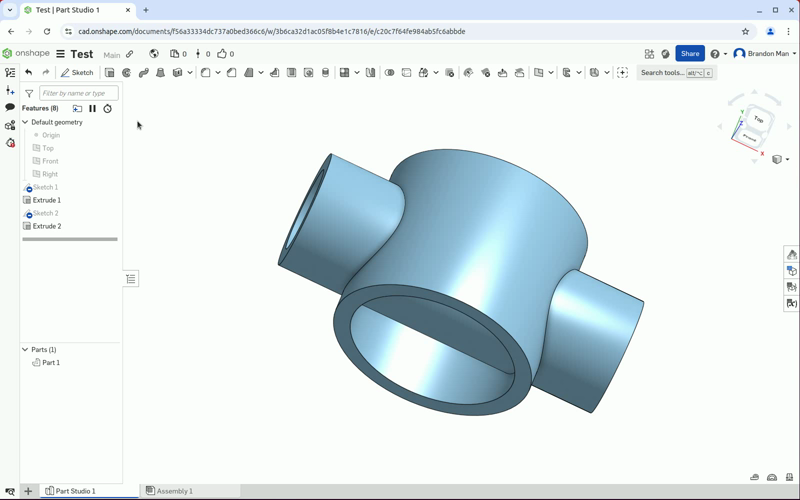
key(up, 2)
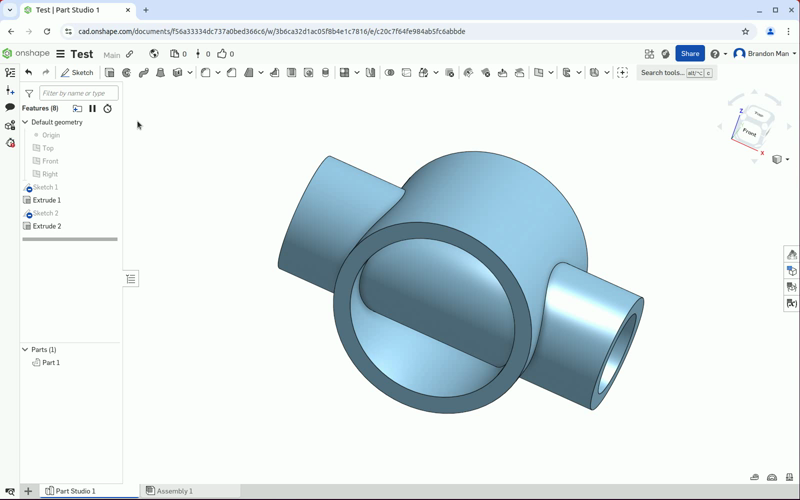
key(left, 2)
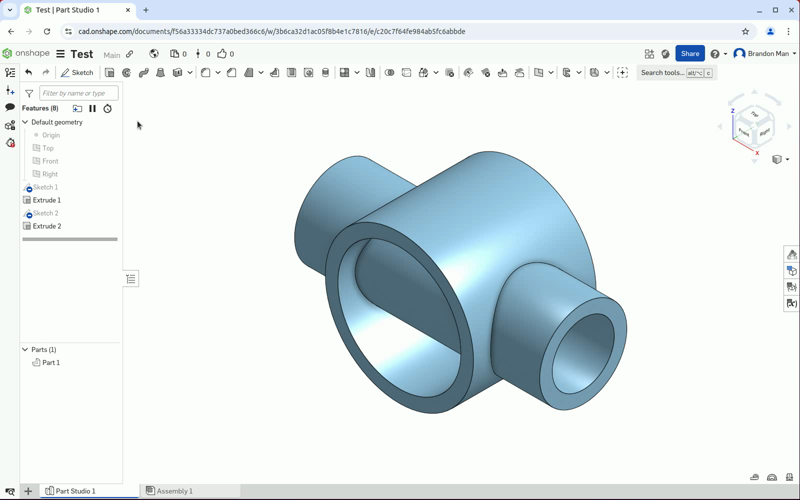
mouse_move(73, 189)
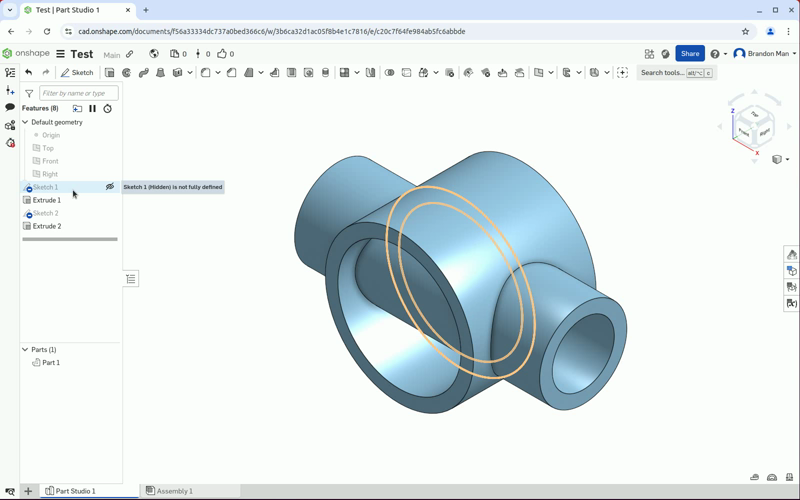
click(73, 189)